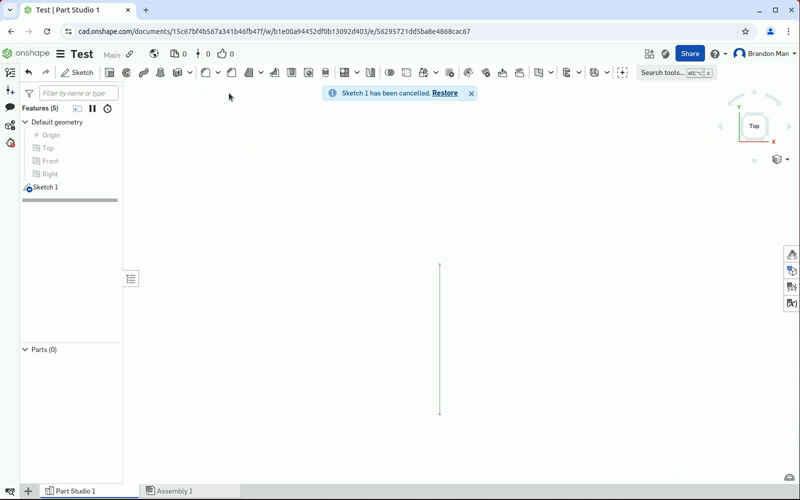
key(shift+h)
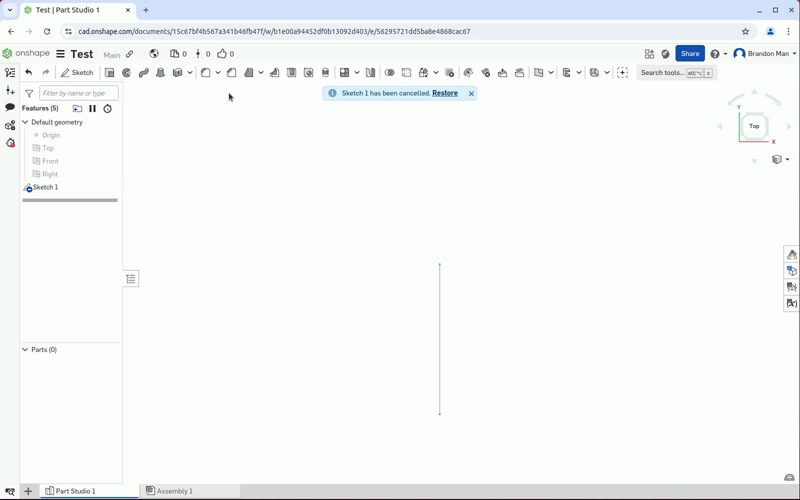
key(shift+s)
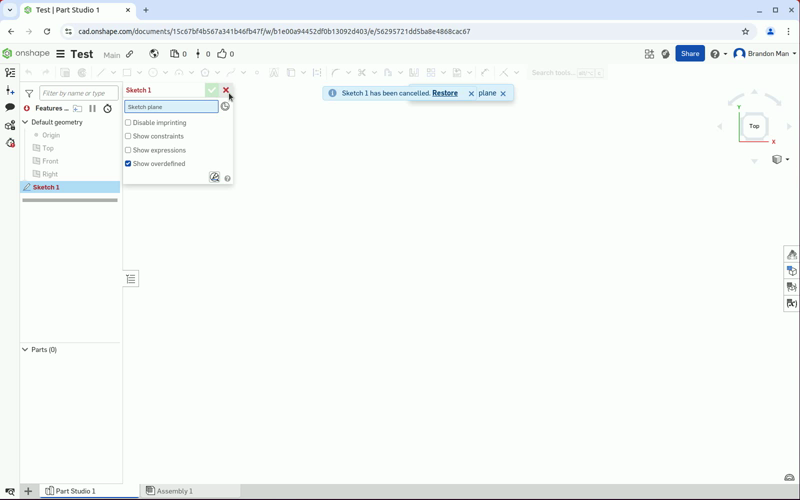
mouse_move(73, 150)
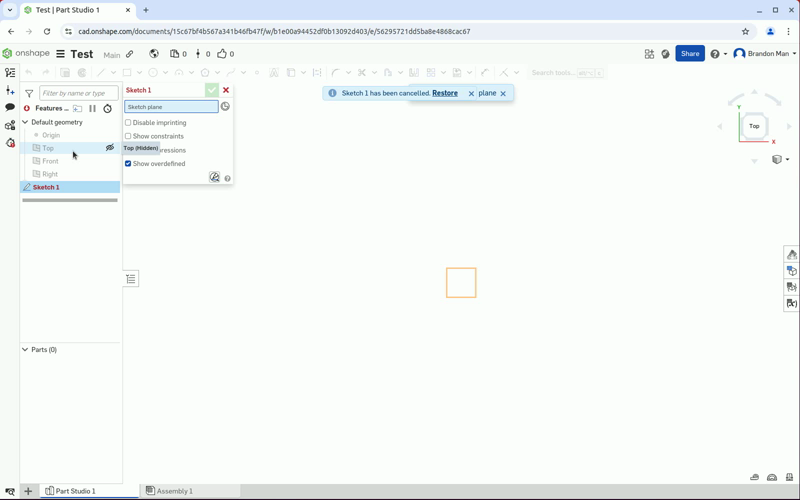
click(73, 150)
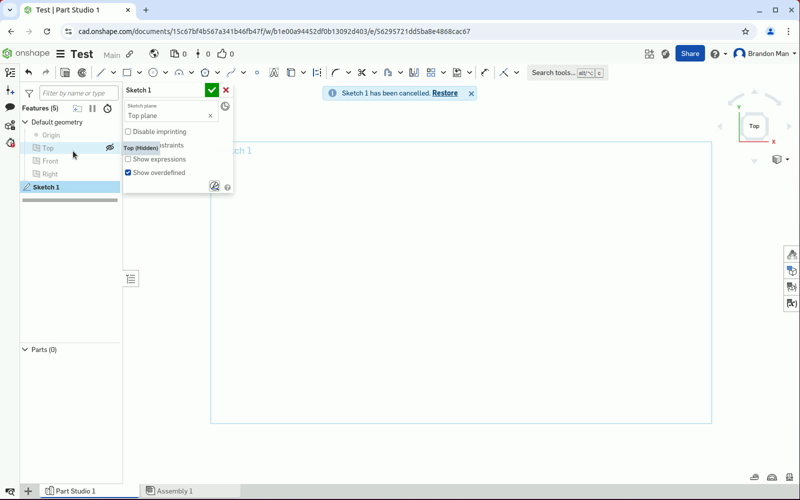
mouse_move(73, 352)
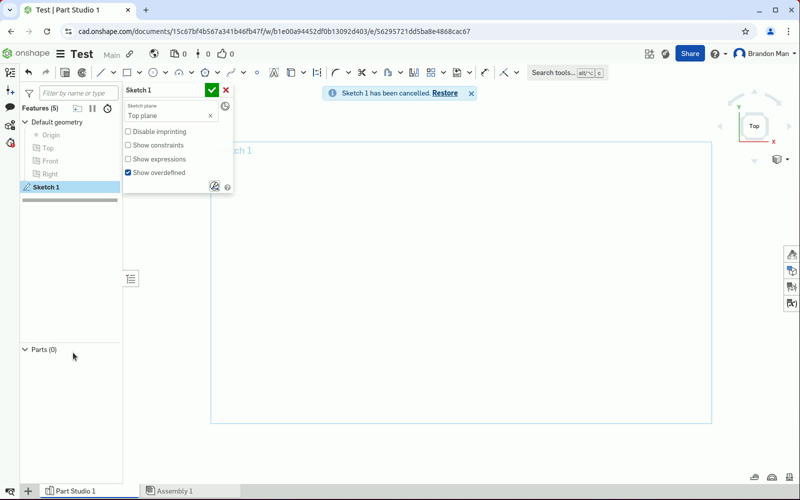
key(y)
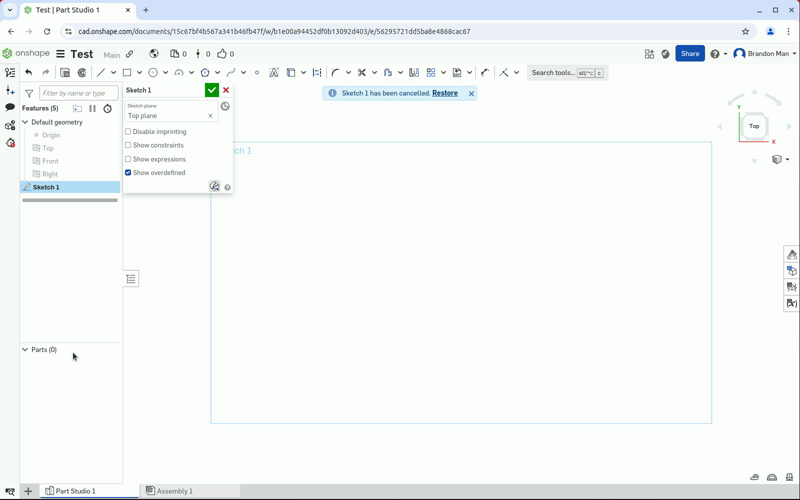
key(l)
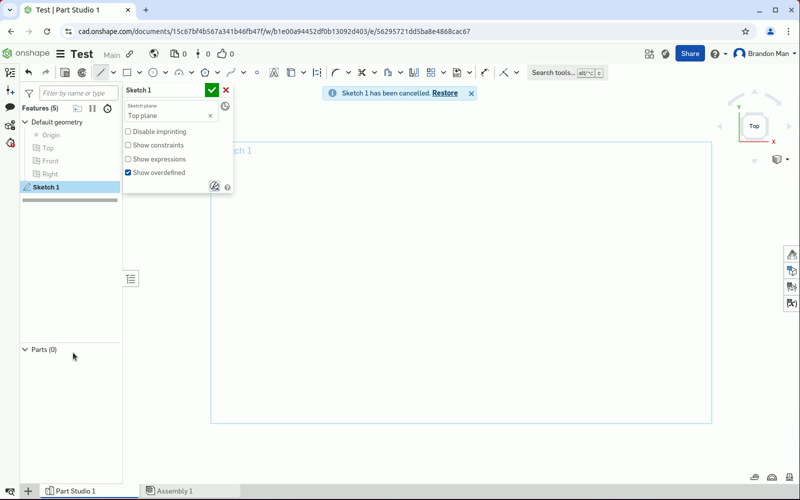
key_down(shift)
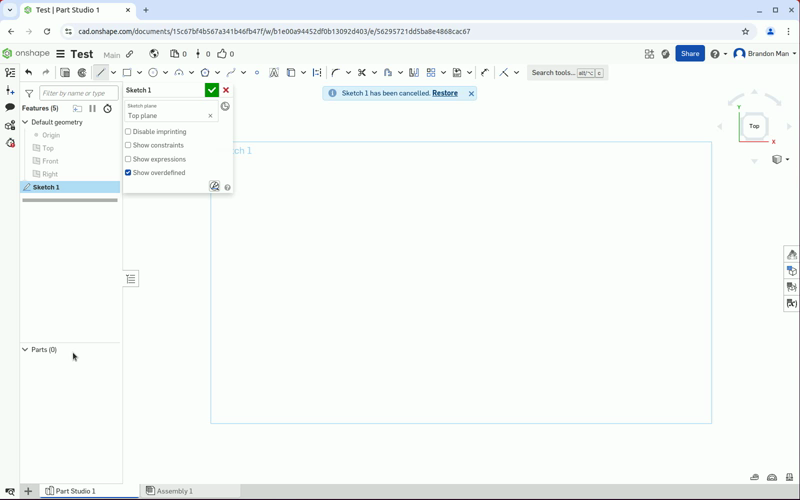
mouse_move(348, 316)
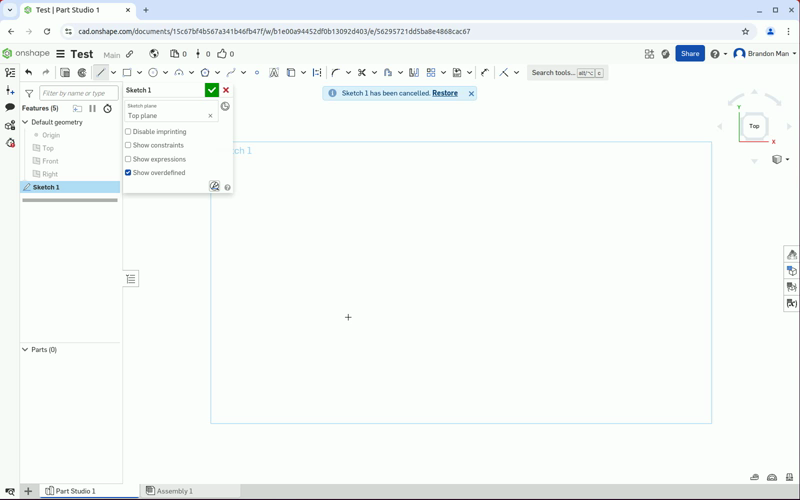
click(348, 316)
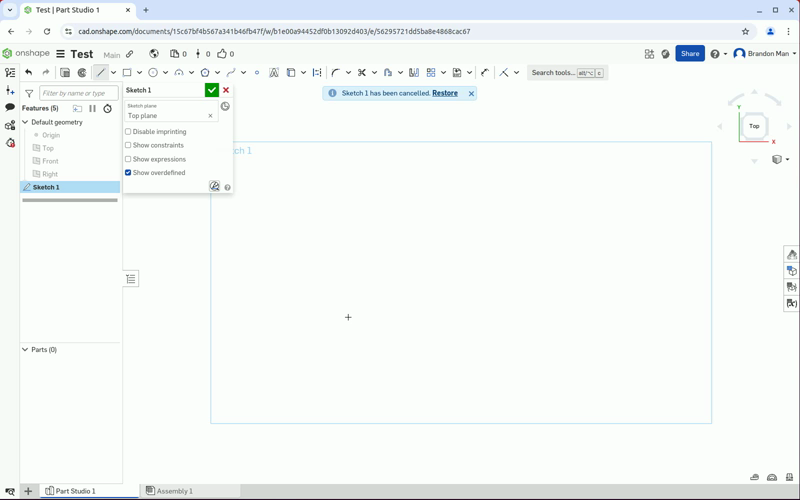
key_up(shift)
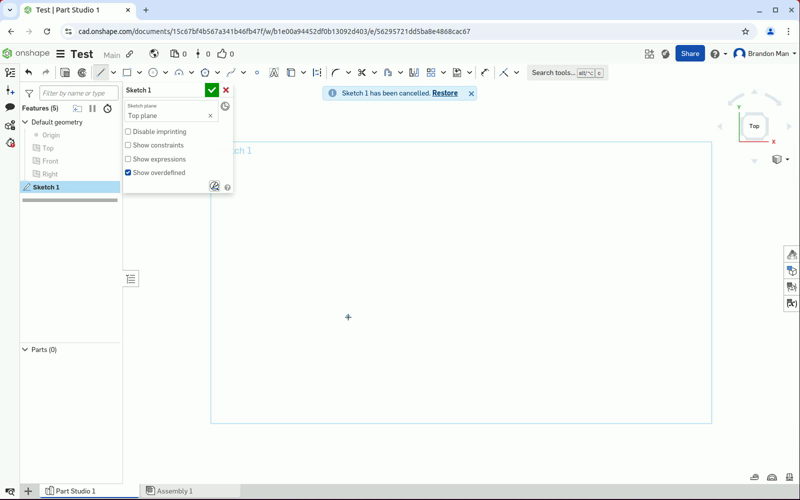
key_down(shift)
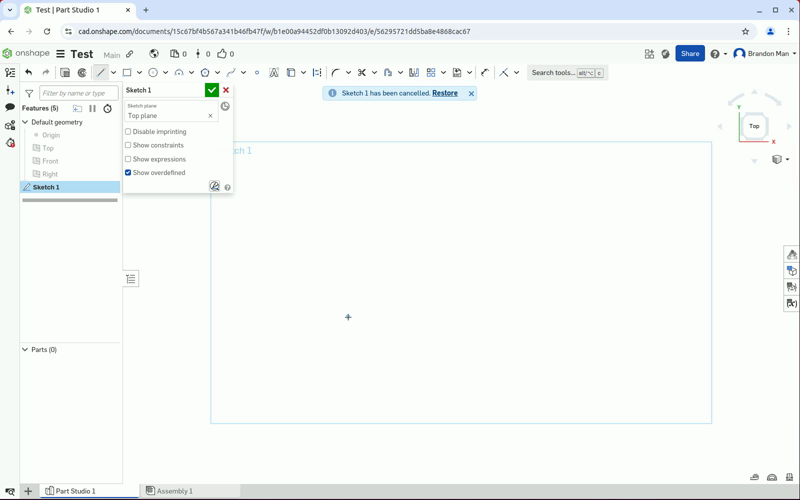
mouse_move(572, 316)
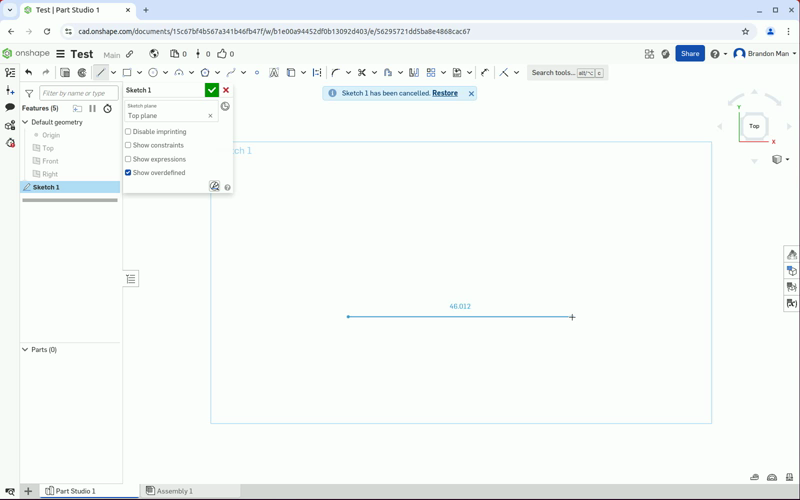
click(572, 316)
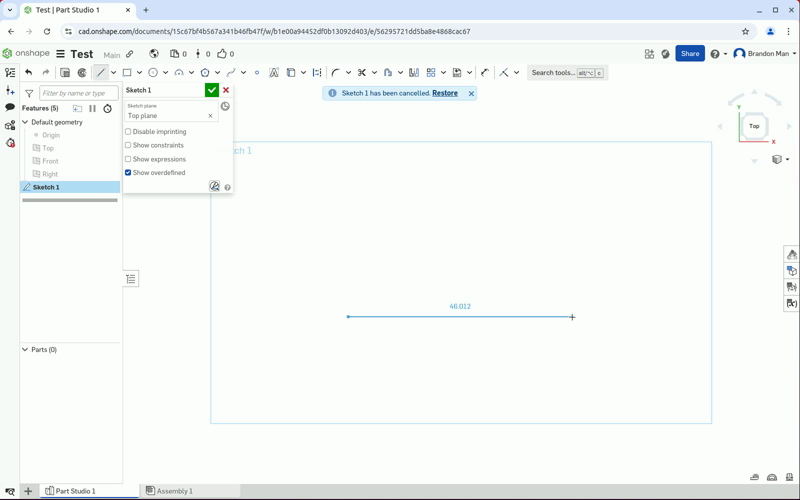
key_up(shift)
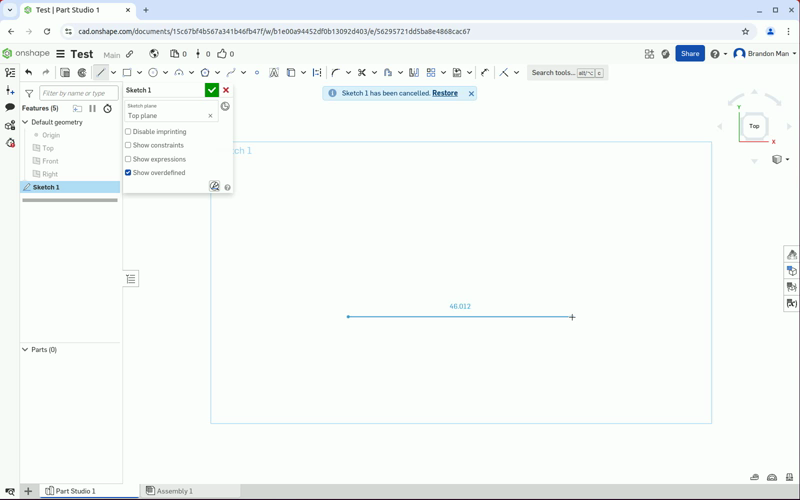
key_down(shift)
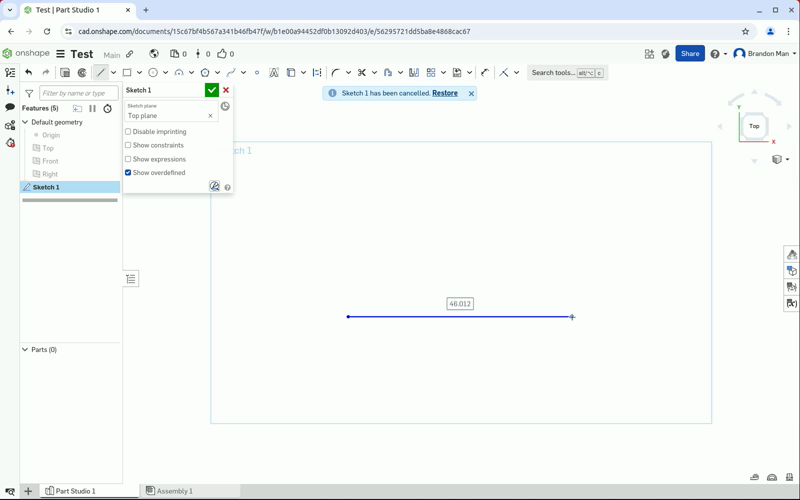
mouse_move(572, 251)
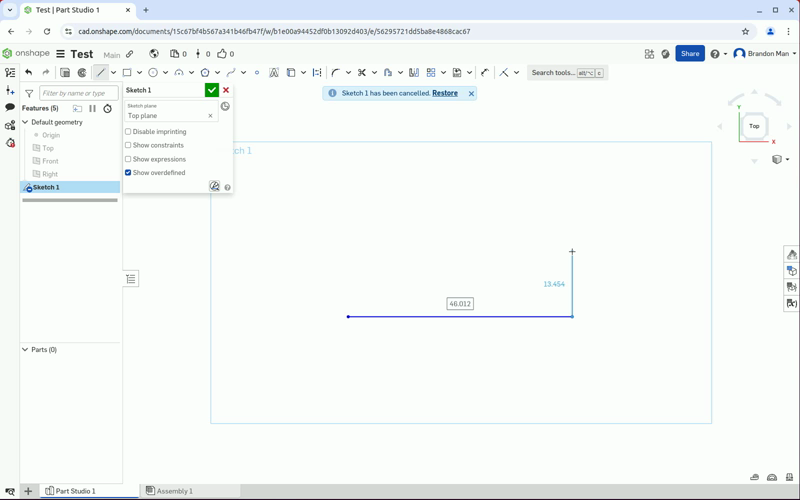
click(572, 251)
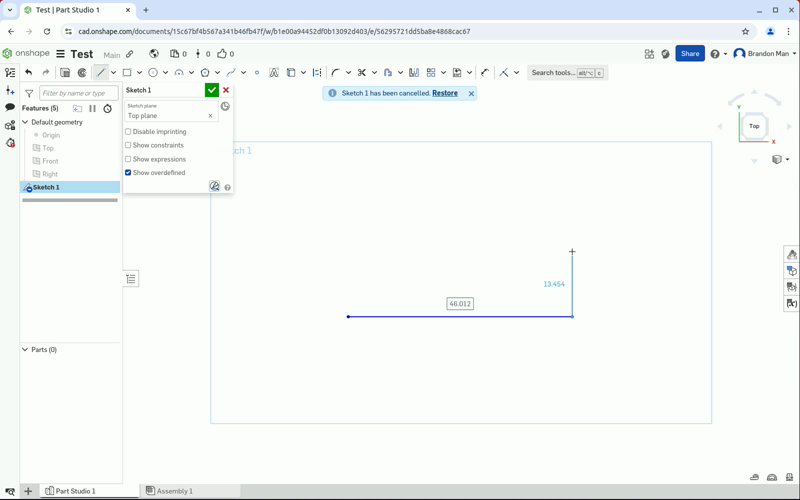
key_up(shift)
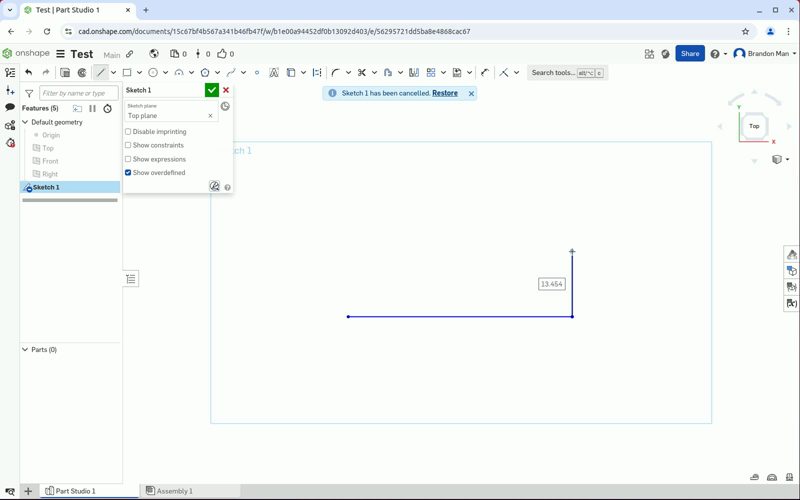
key_down(shift)
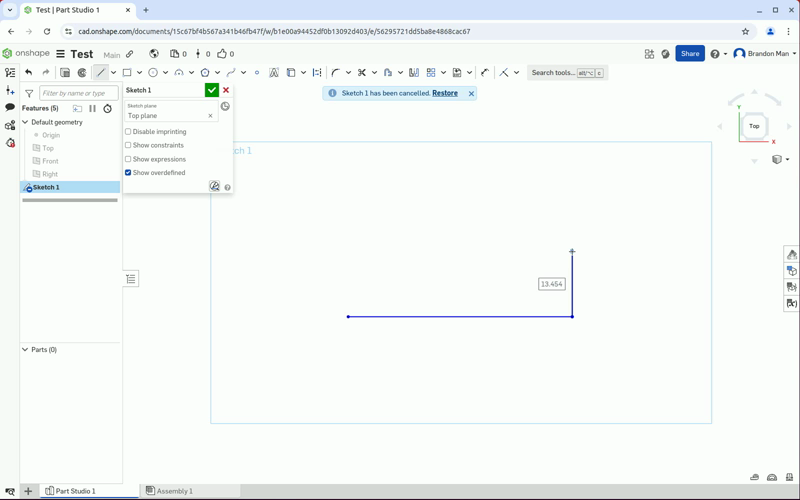
mouse_move(348, 251)
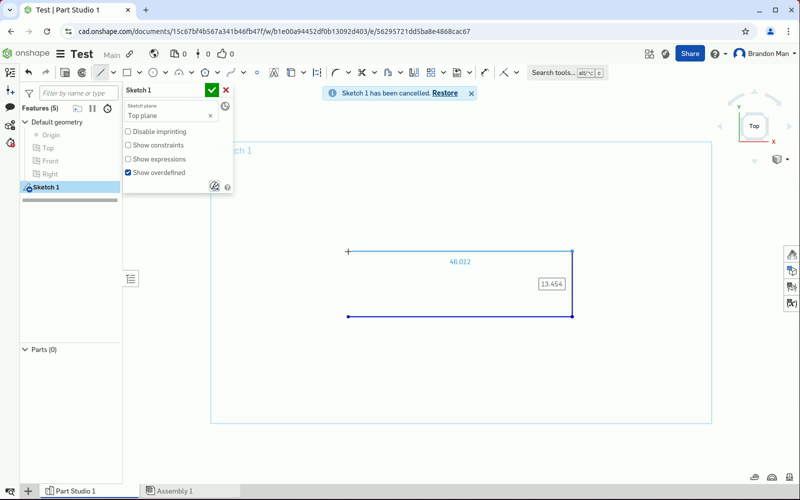
click(348, 251)
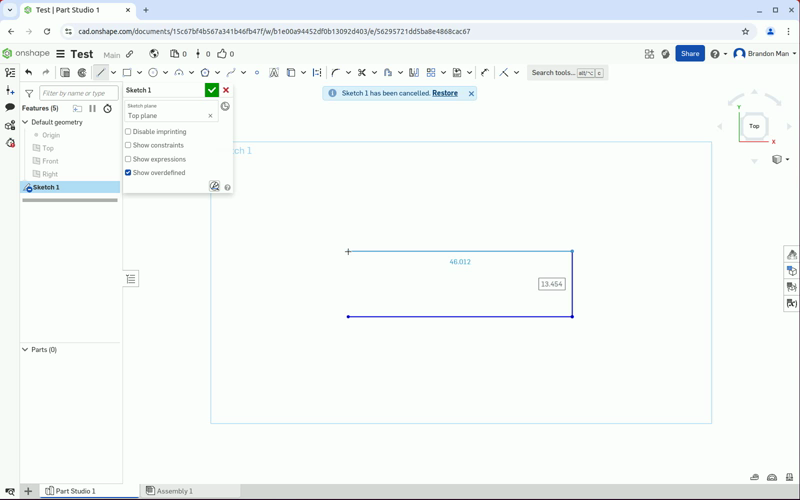
key_up(shift)
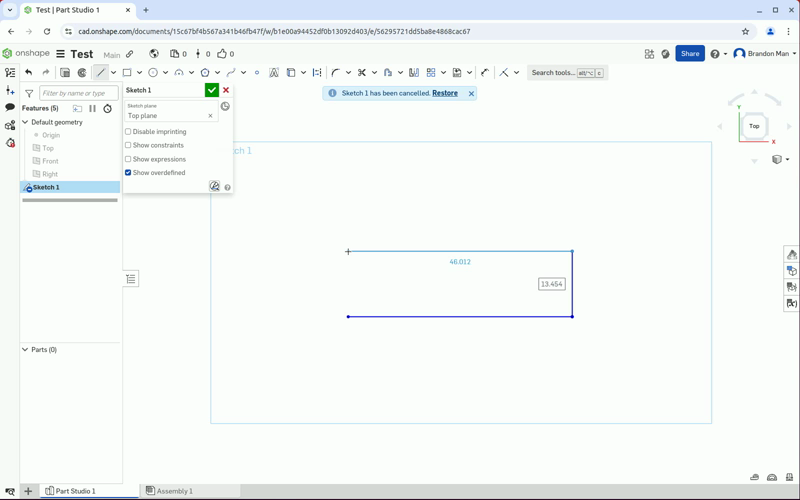
key_down(shift)
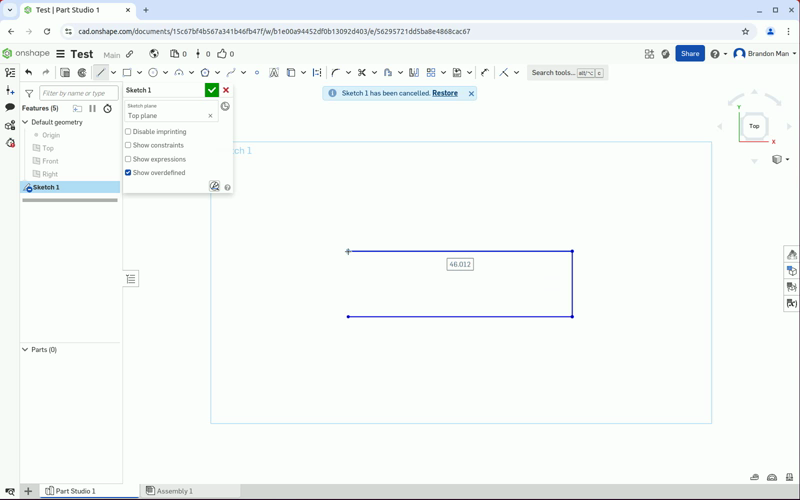
mouse_move(348, 316)
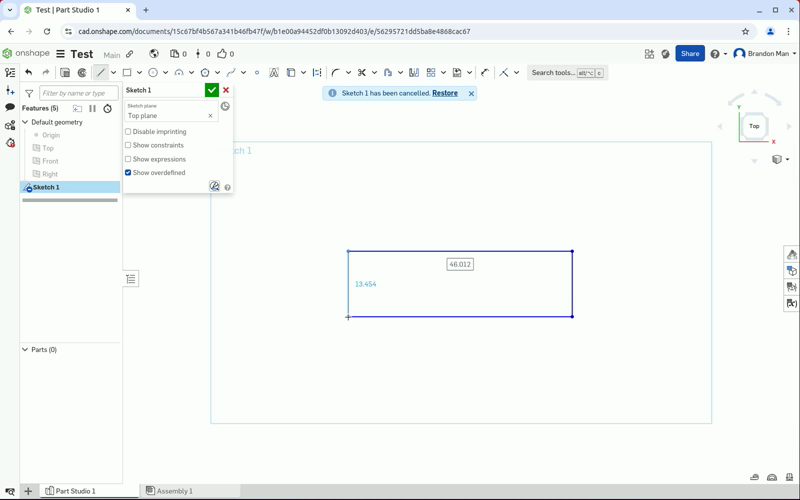
key_up(shift)
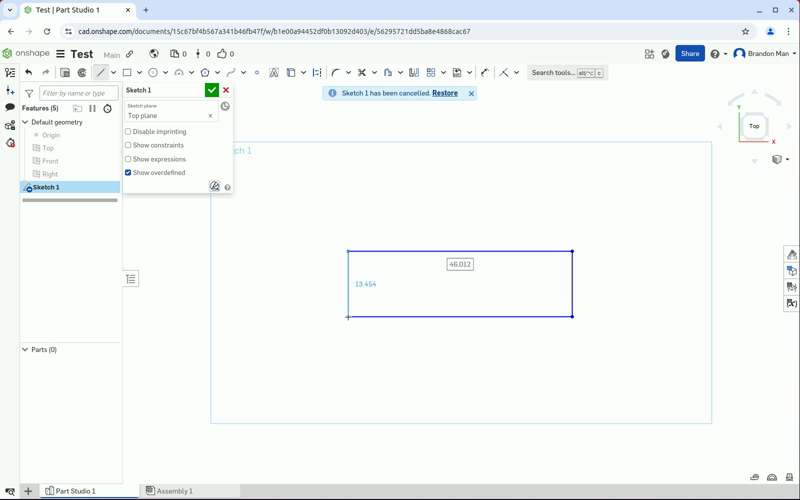
click(348, 316)
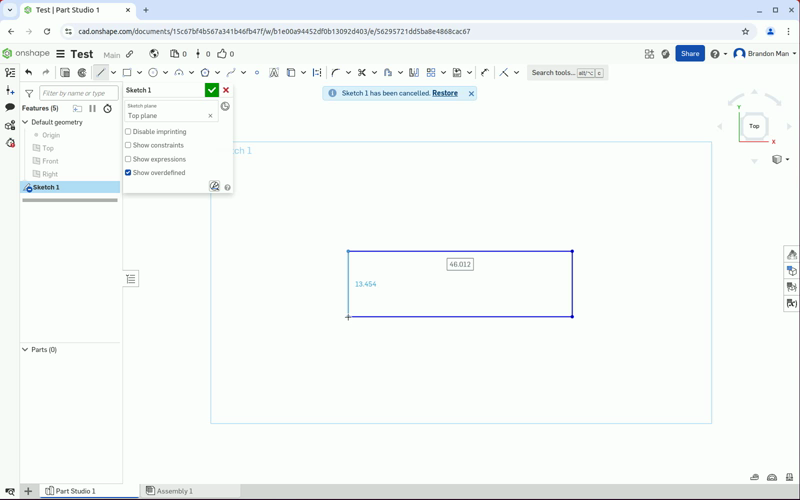
key(esc)
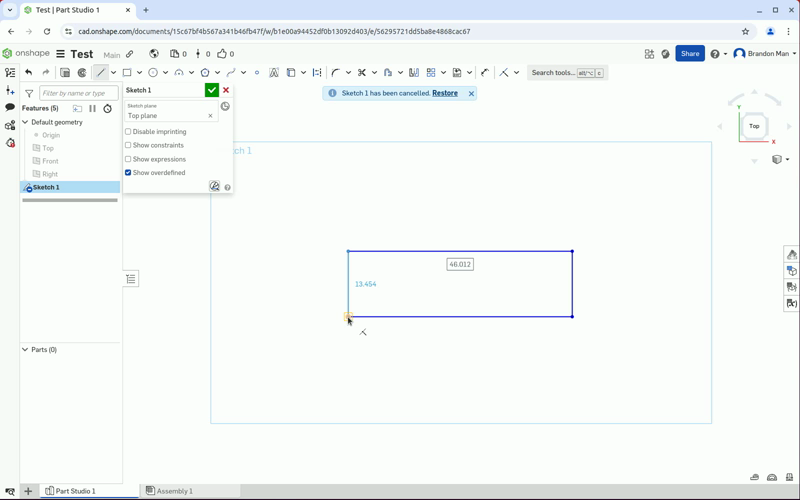
mouse_move(416, 296)
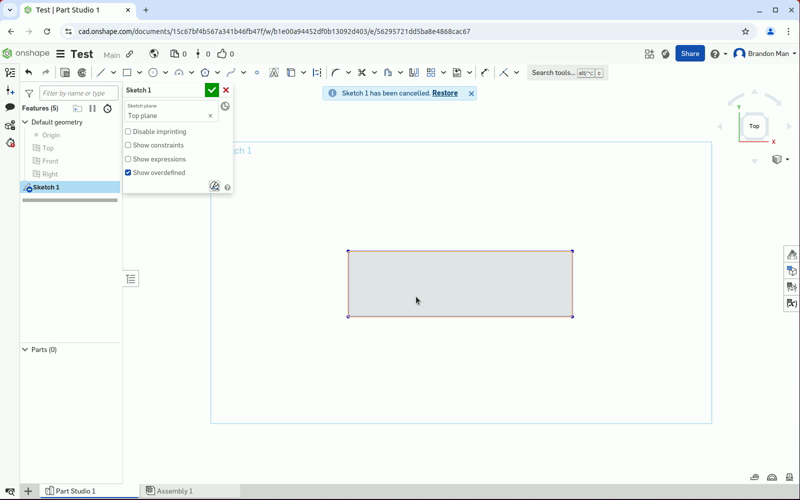
click(416, 296)
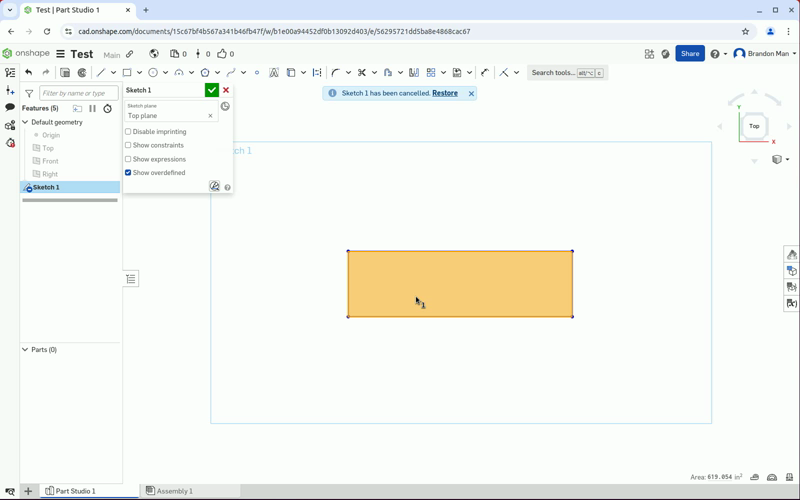
mouse_move(73, 352)
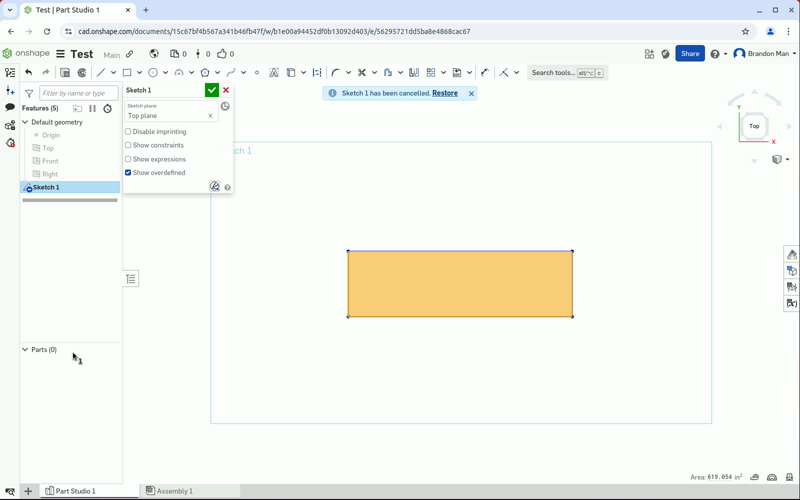
key(shift+y)
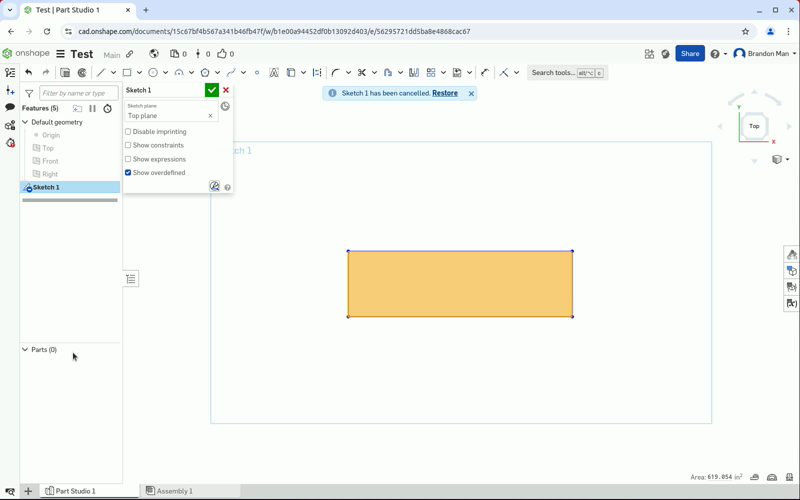
key(shift+e)
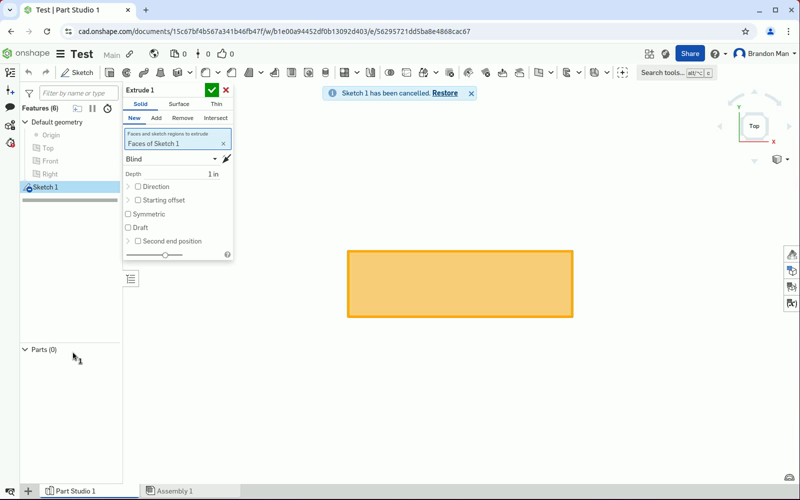
mouse_move(143, 106)
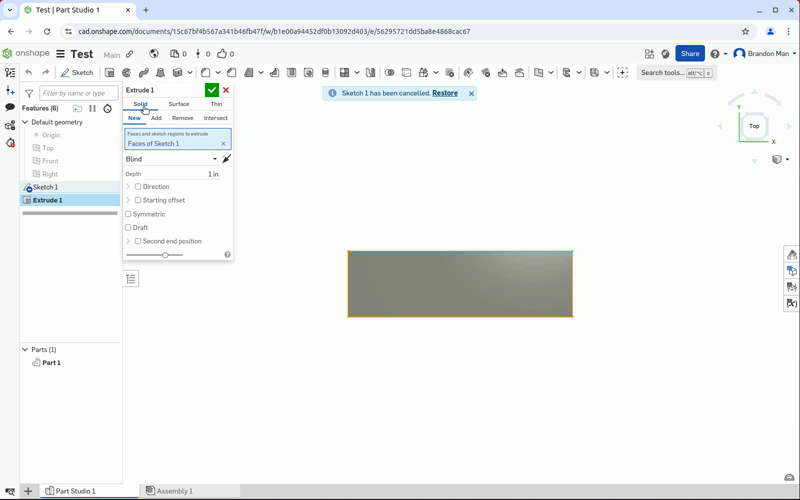
click(143, 106)
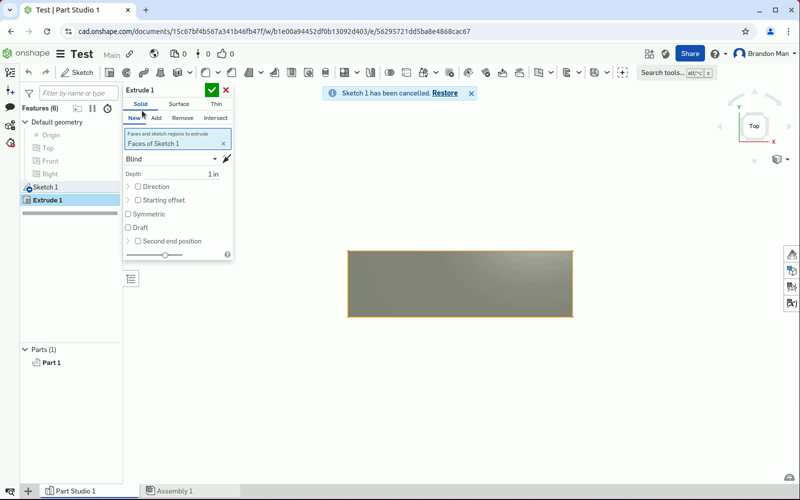
mouse_move(137, 120)
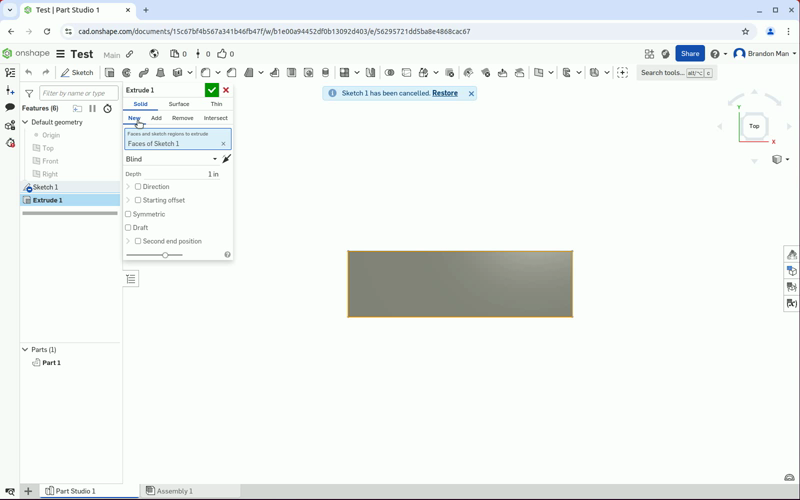
click(137, 120)
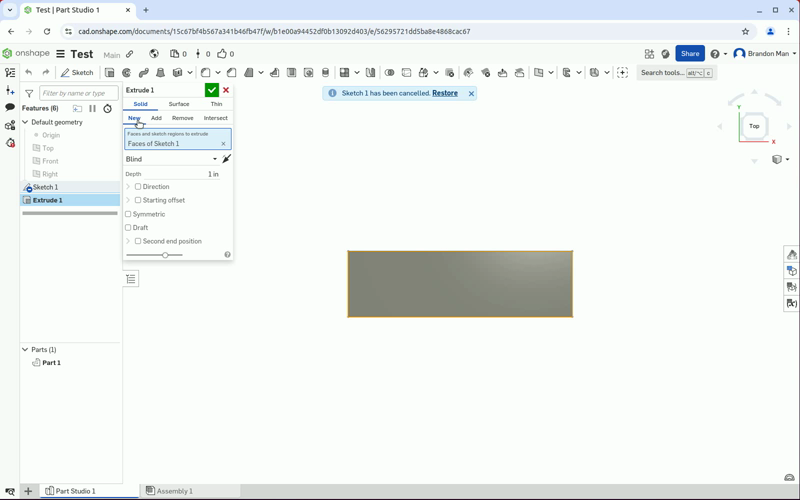
key(tab, 4)
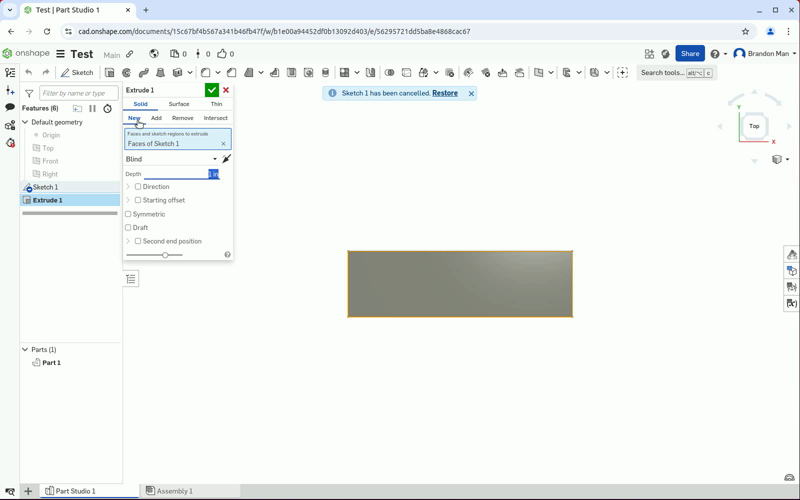
text(0.241)
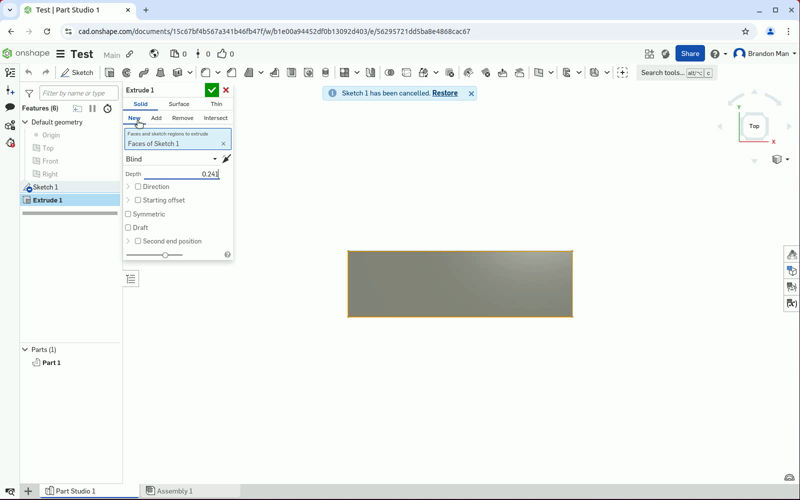
key(enter)
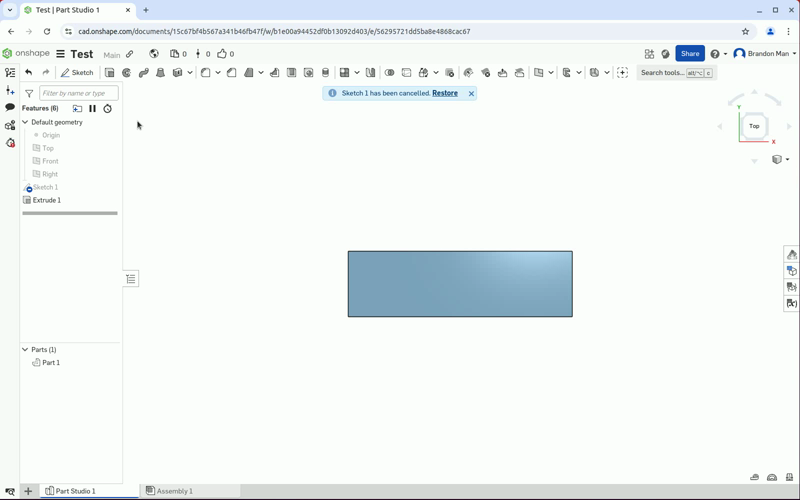
key(shift+h)
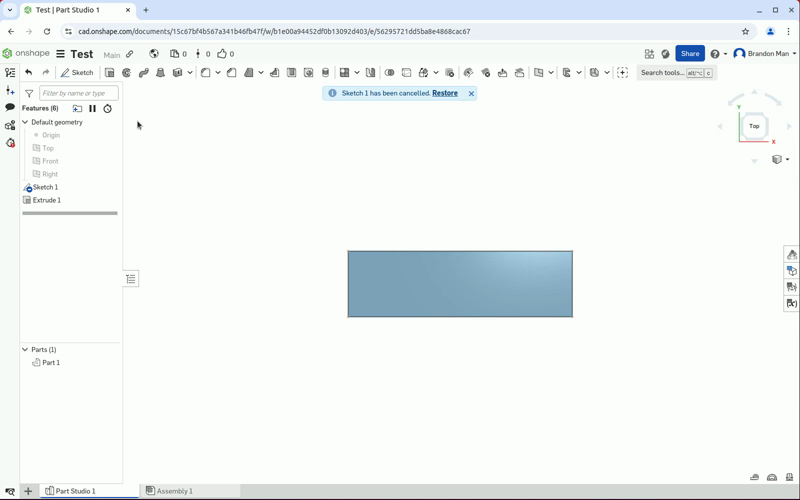
key(shift+h)
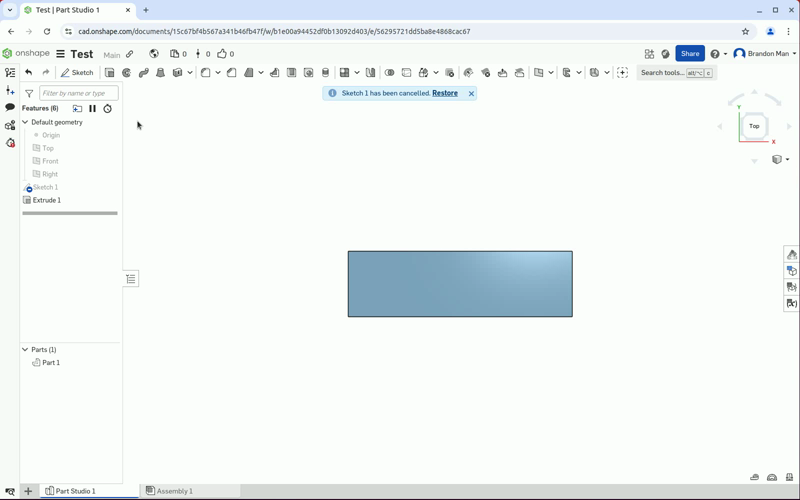
mouse_move(73, 189)
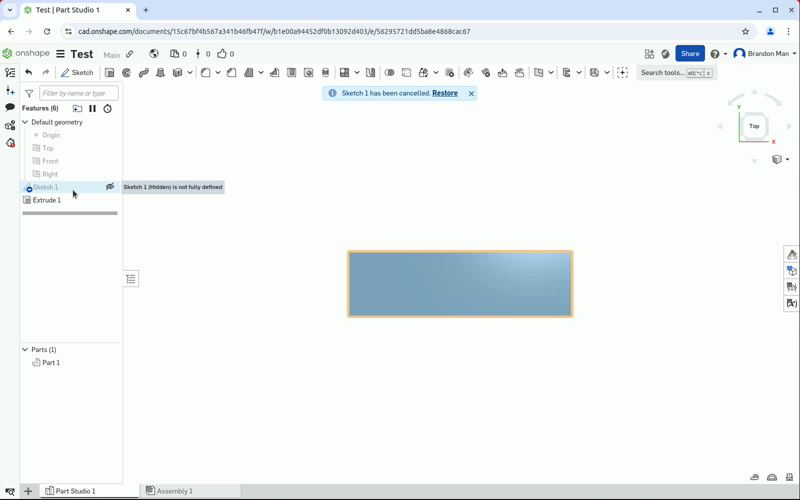
click(73, 189)
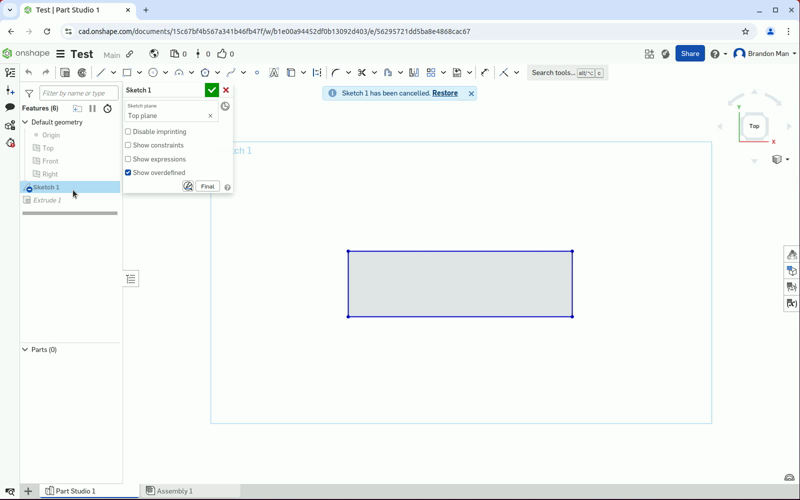
mouse_move(229, 92)
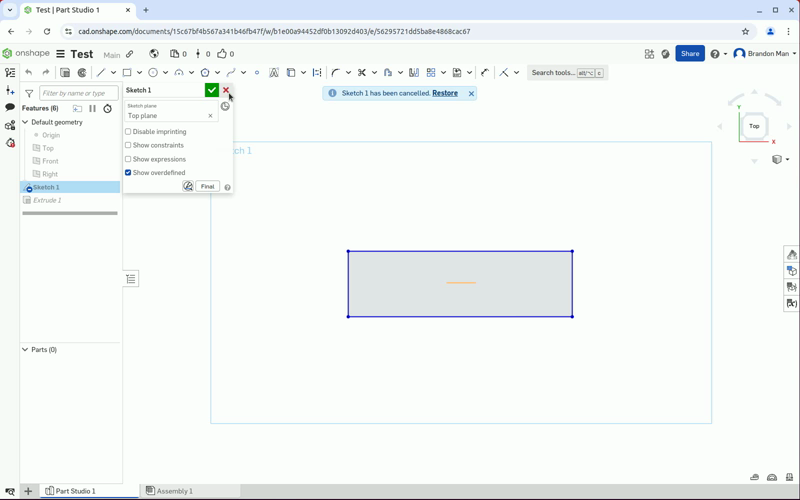
click(229, 92)
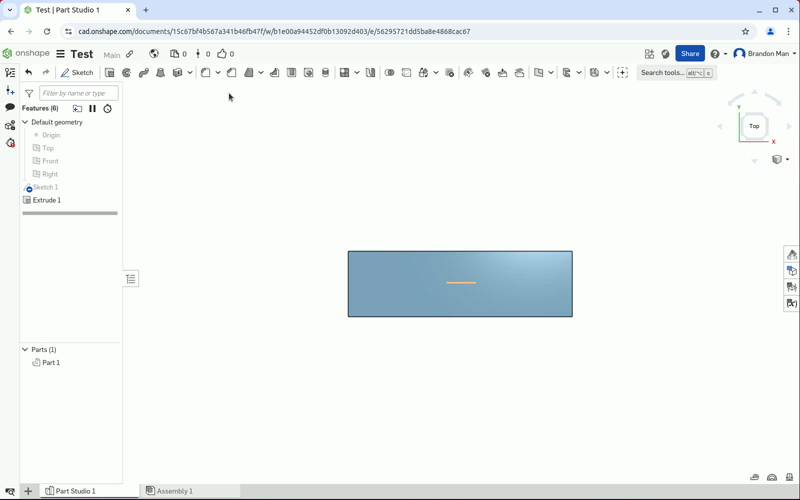
mouse_move(541, 75)
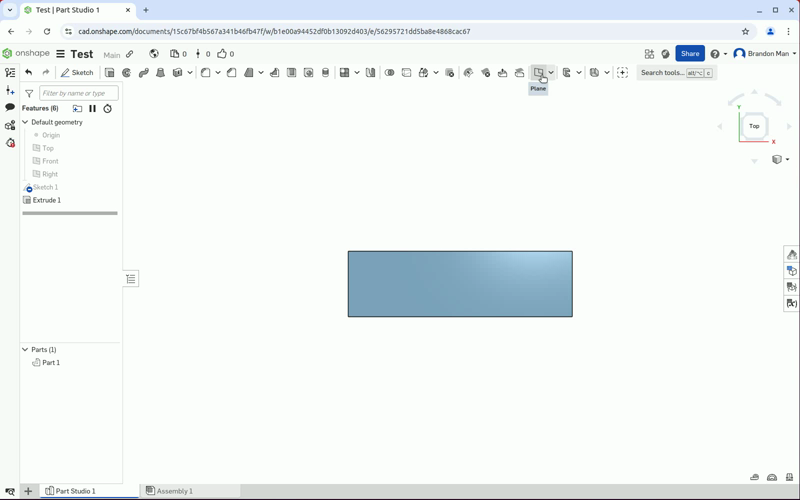
click(541, 75)
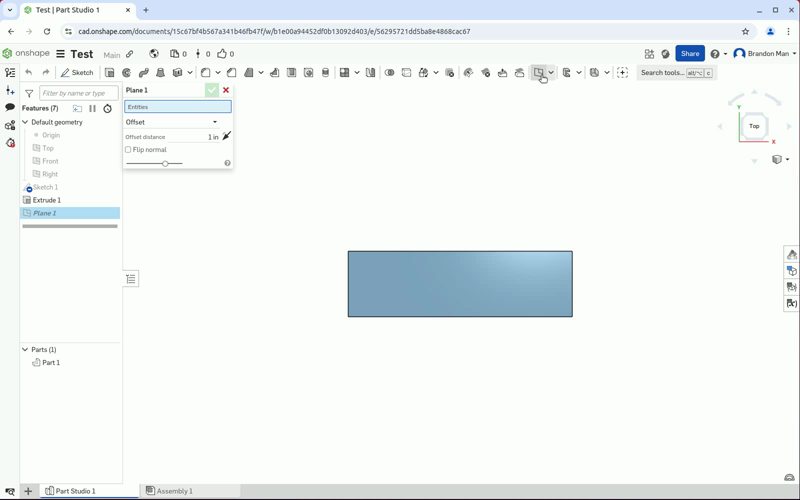
mouse_move(73, 150)
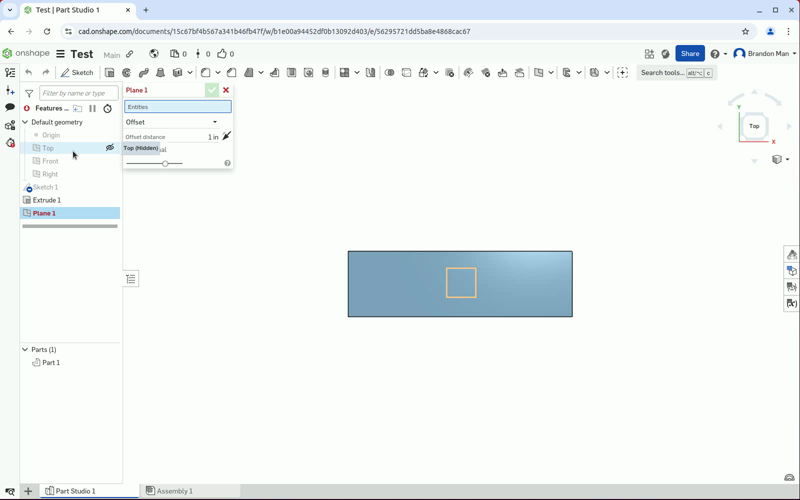
click(73, 150)
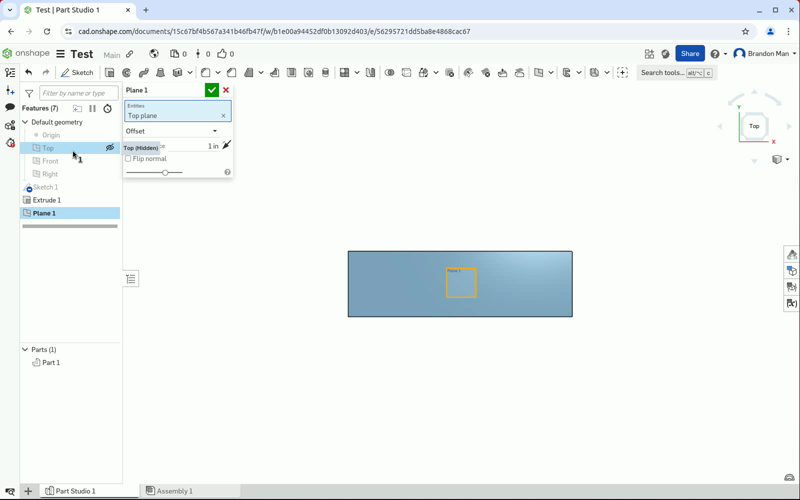
key(tab, 2)
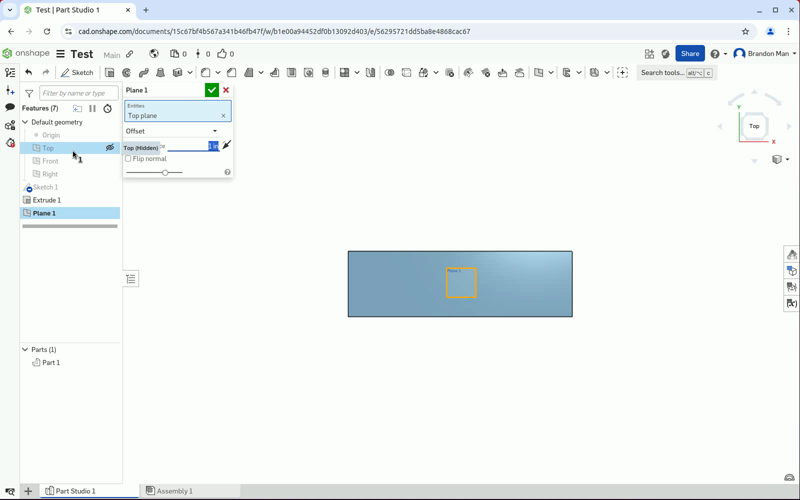
text(0.246)
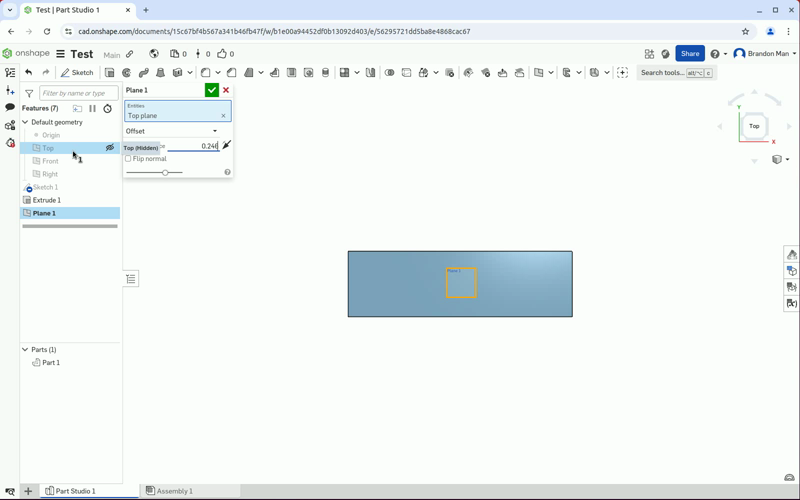
key(enter, 2)
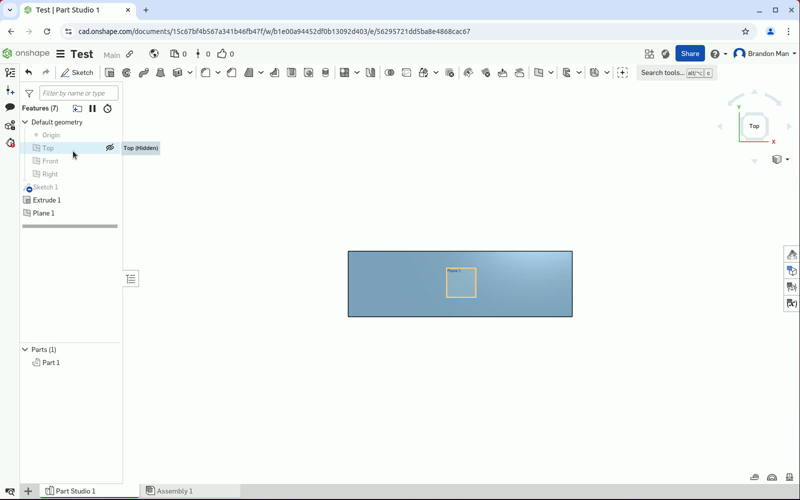
key(shift+s)
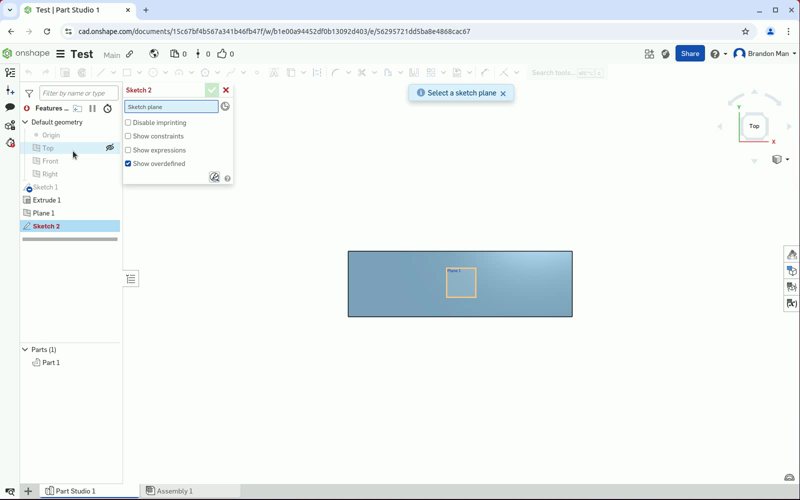
mouse_move(73, 215)
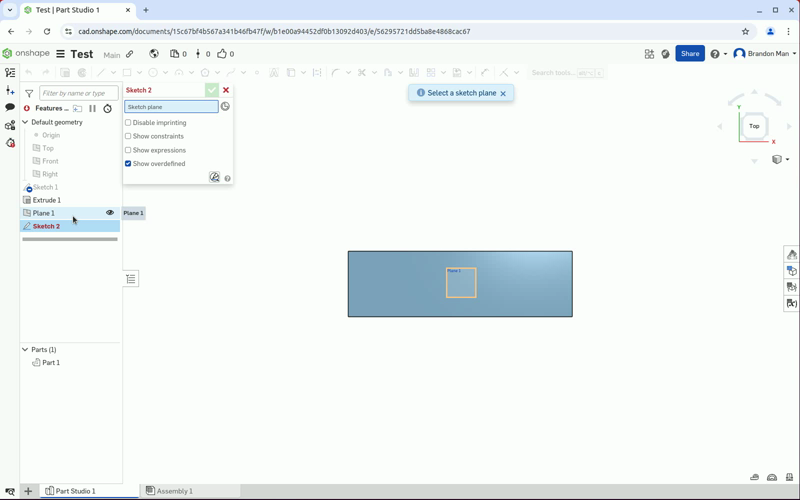
click(73, 215)
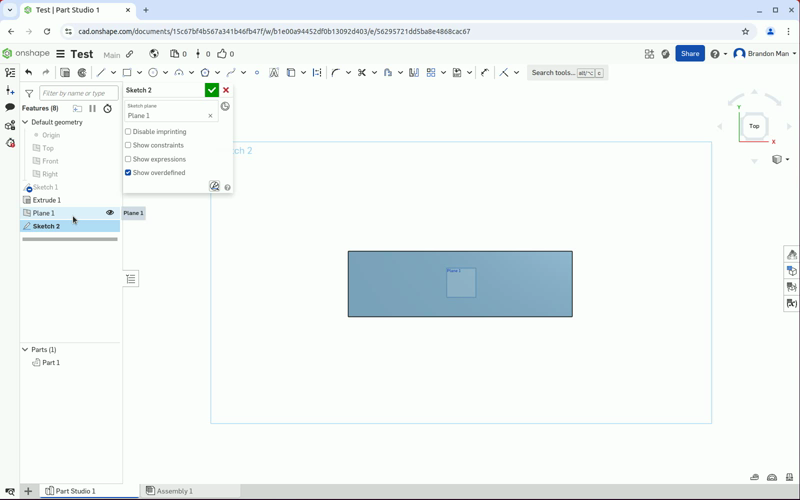
mouse_move(73, 352)
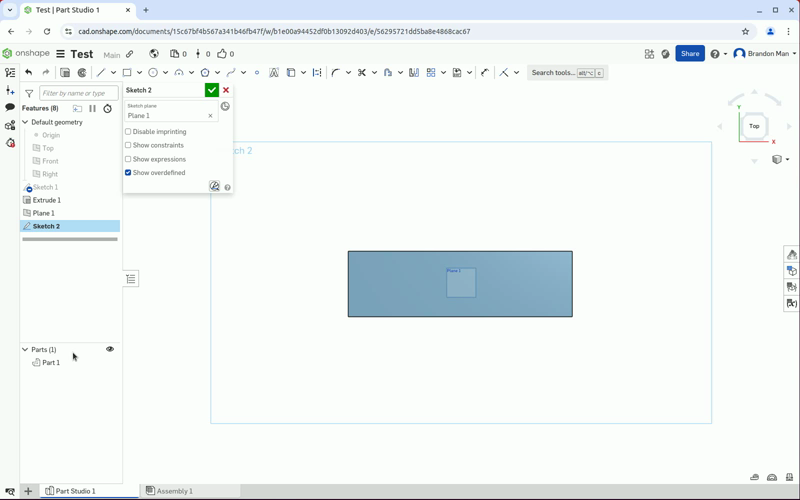
key(y)
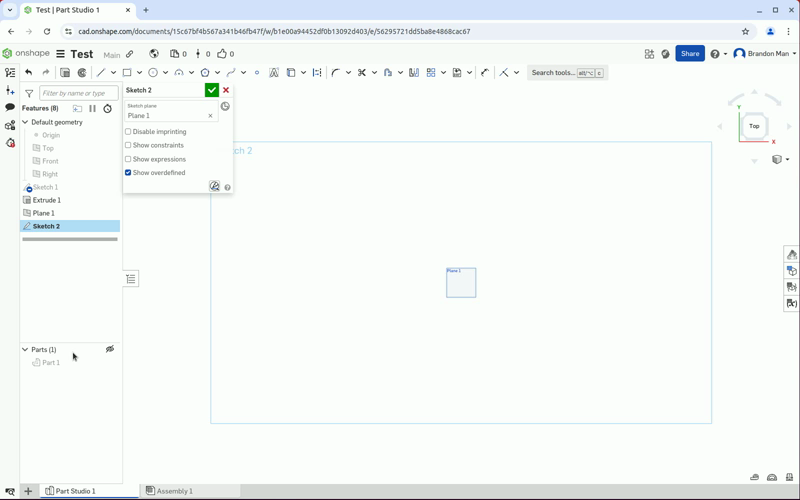
key(c)
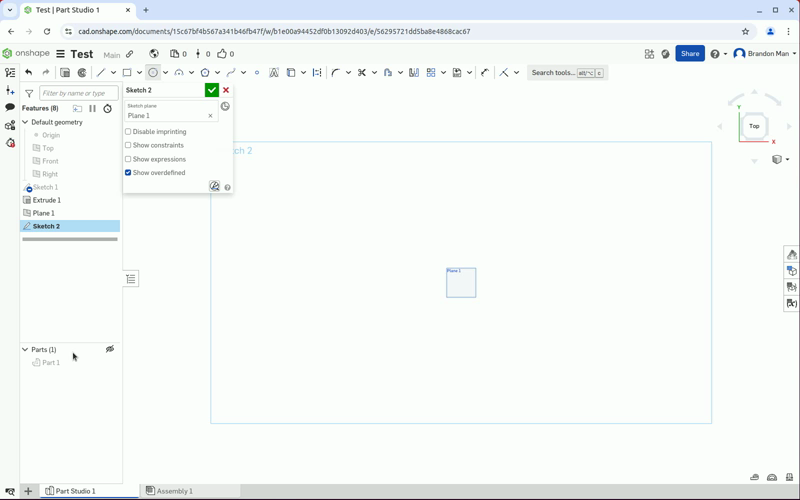
key_down(shift)
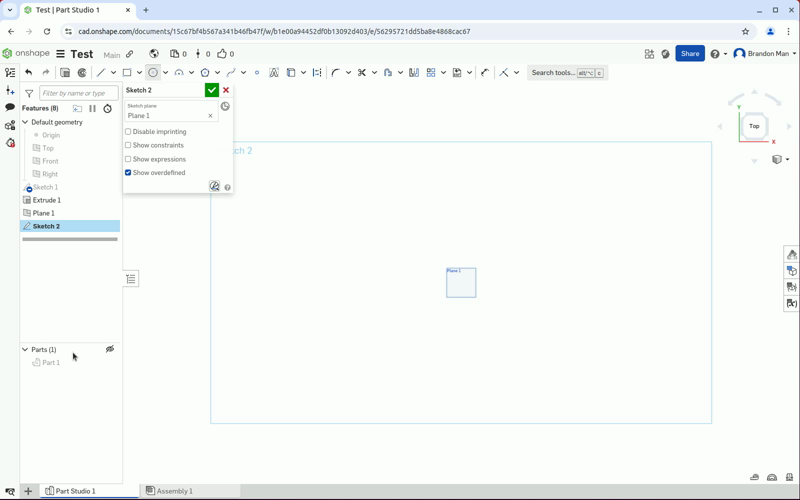
mouse_move(371, 282)
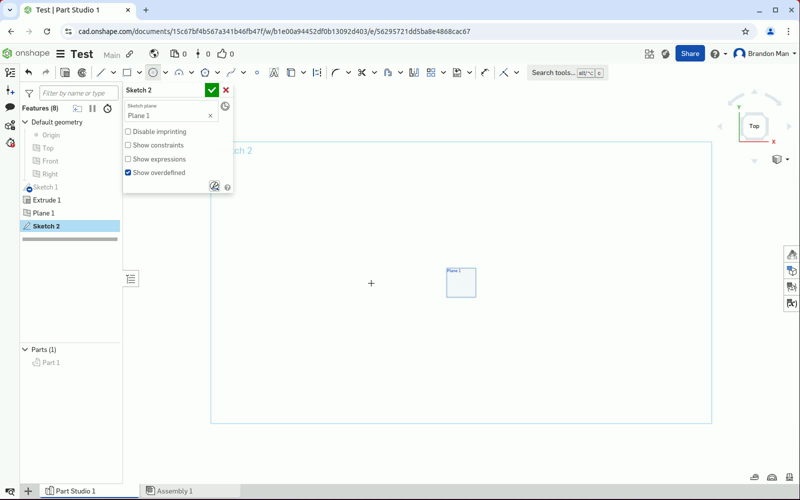
click(371, 282)
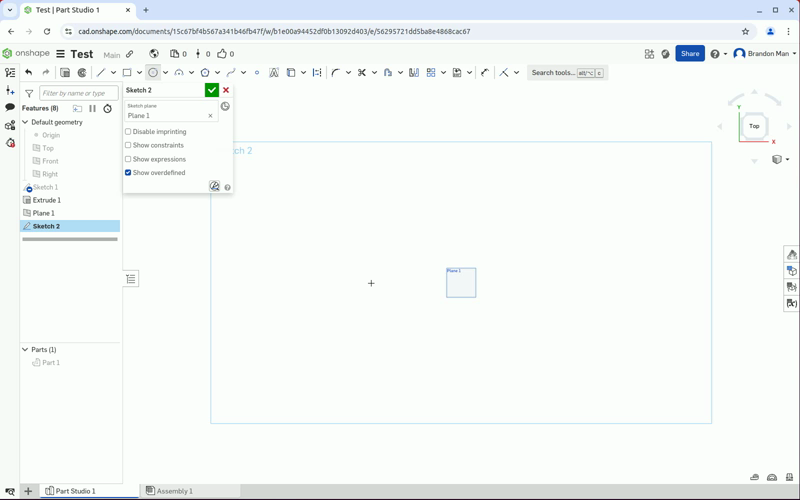
key_up(shift)
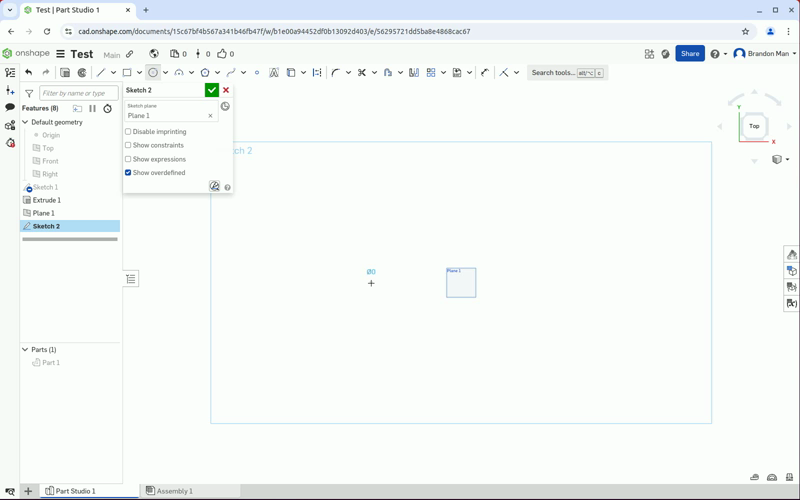
mouse_move(375, 282)
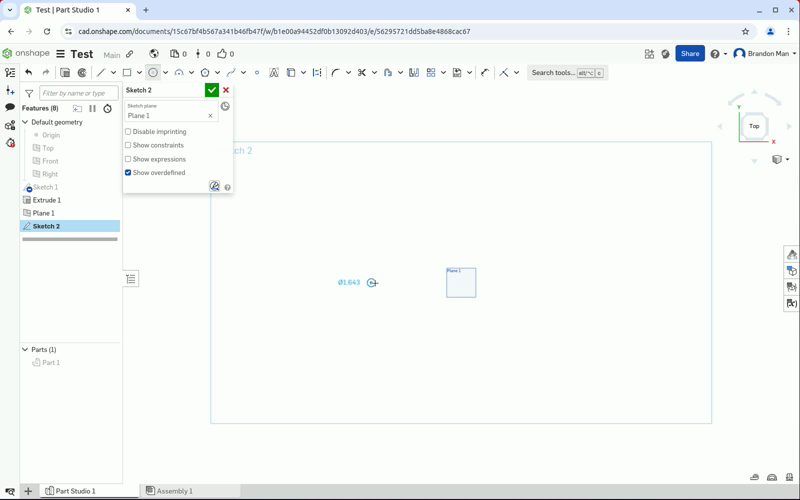
click(375, 282)
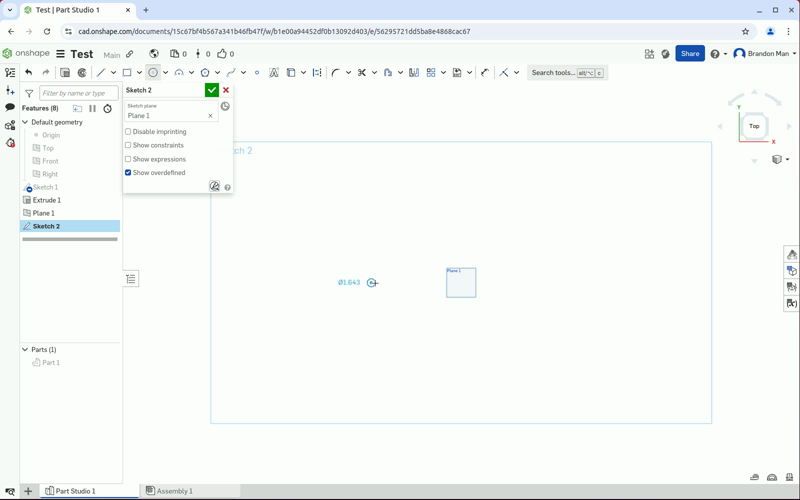
key(esc)
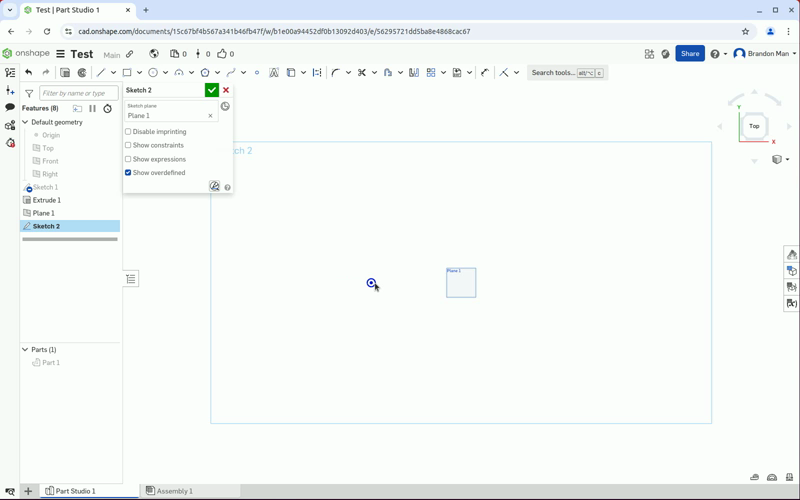
mouse_move(371, 283)
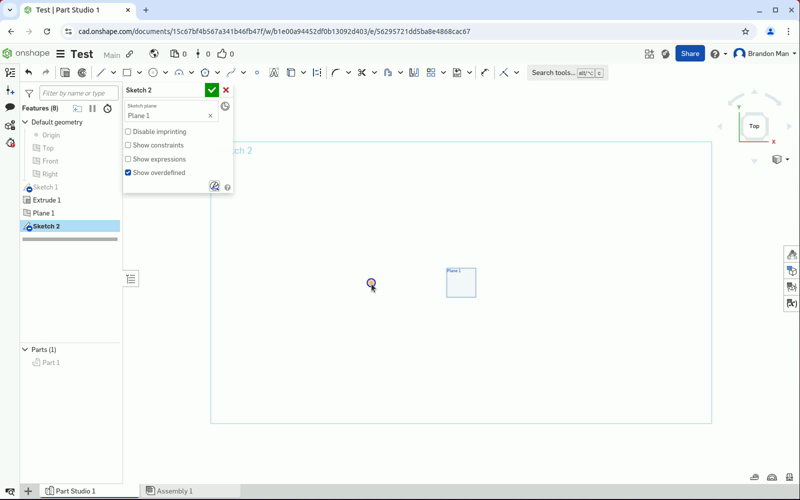
scroll(6)
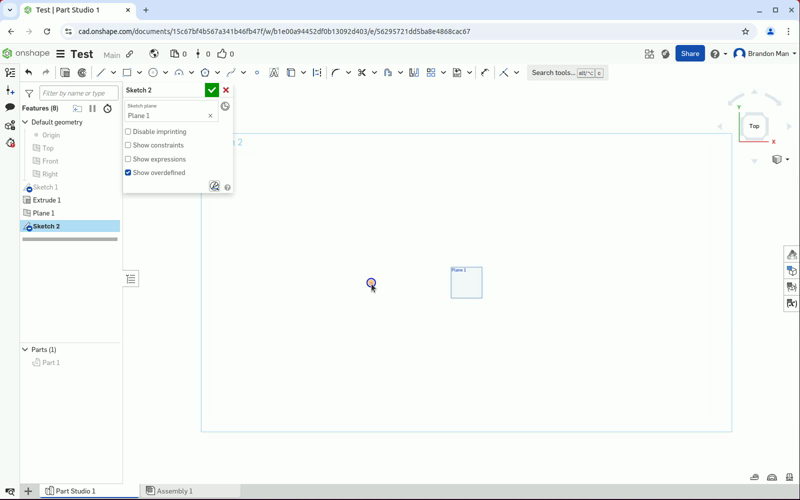
scroll(6)
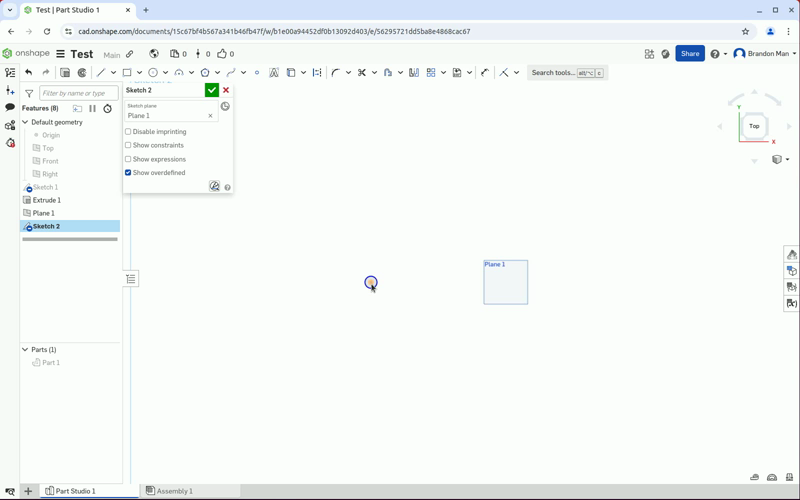
scroll(6)
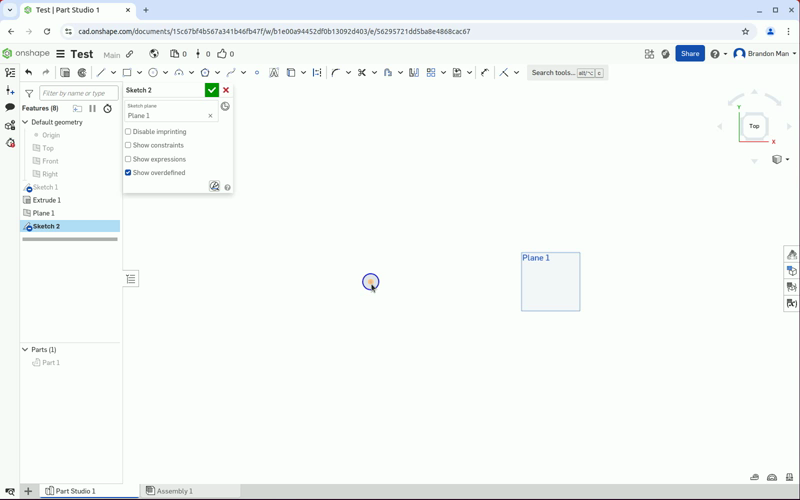
scroll(6)
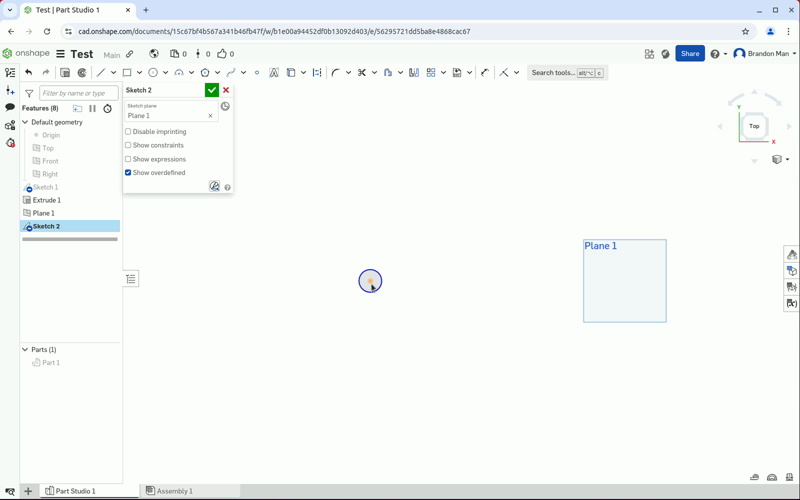
scroll(6)
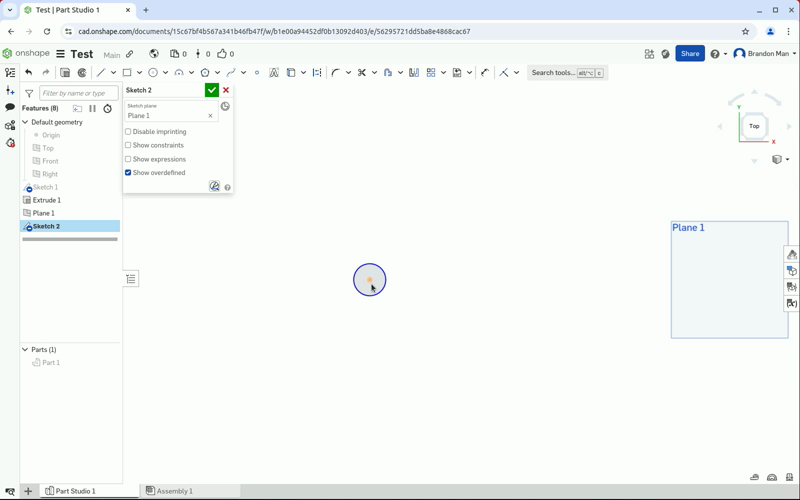
scroll(6)
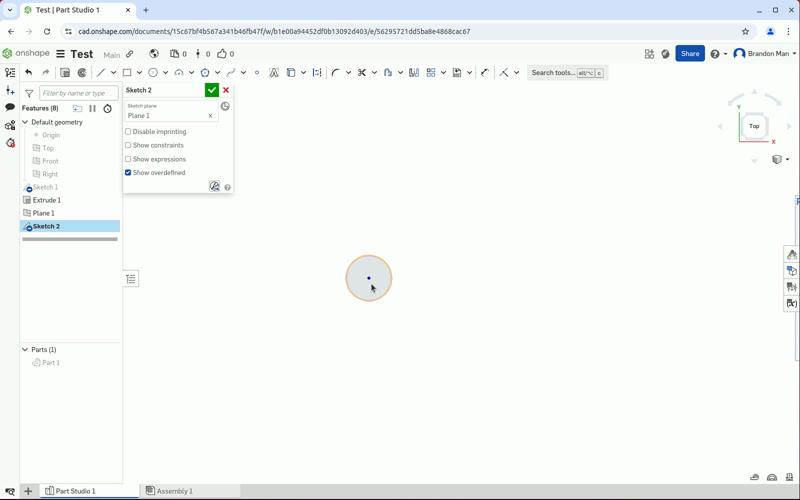
scroll(6)
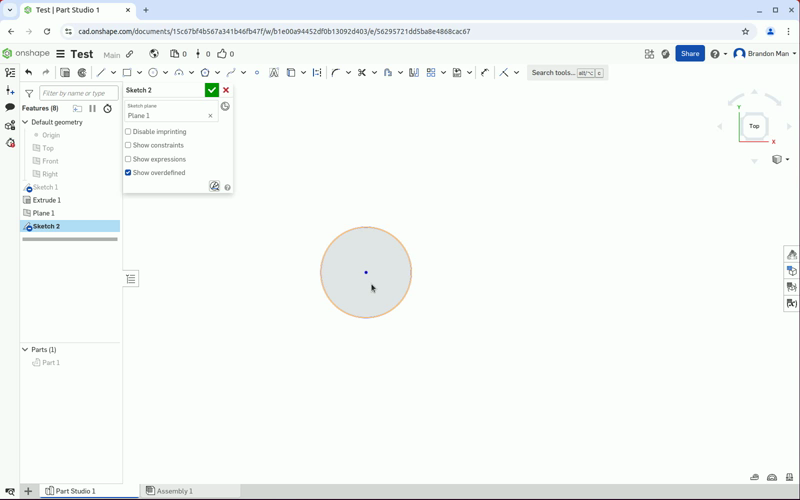
click(371, 283)
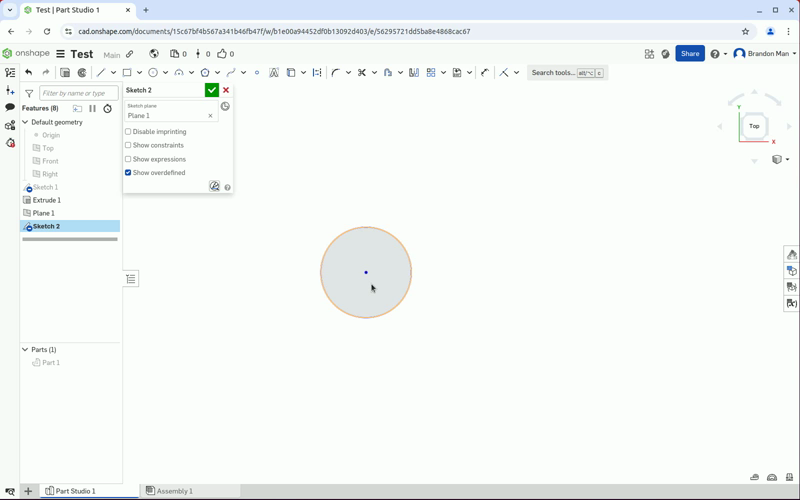
scroll(-6)
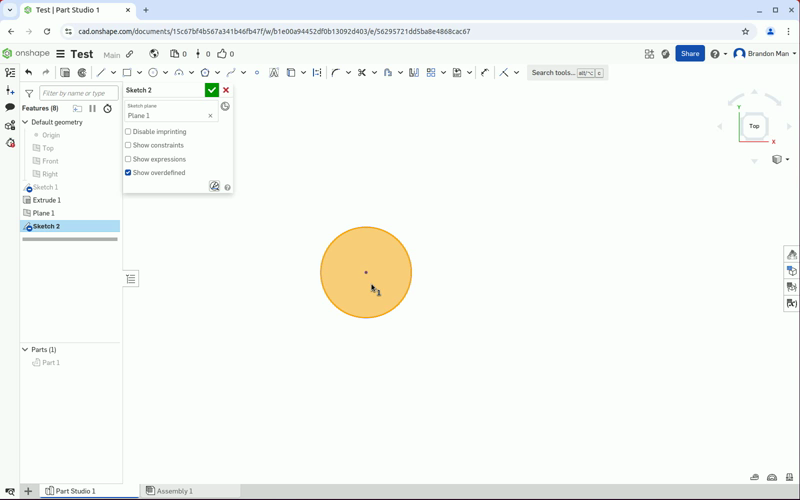
scroll(-6)
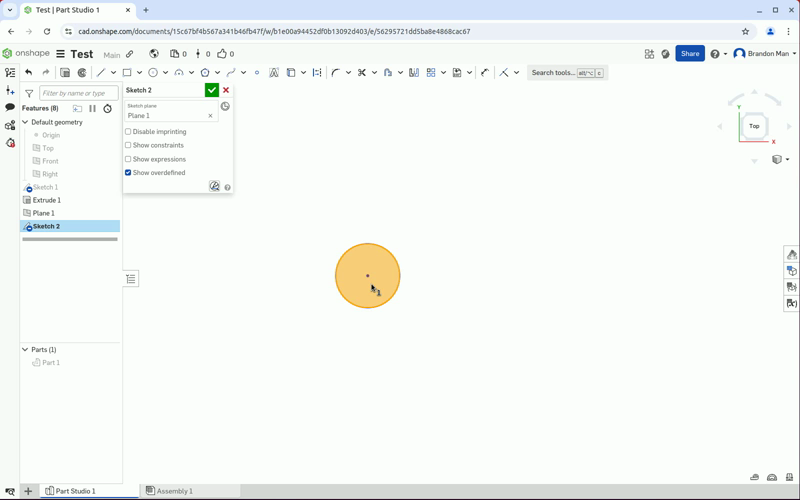
scroll(-6)
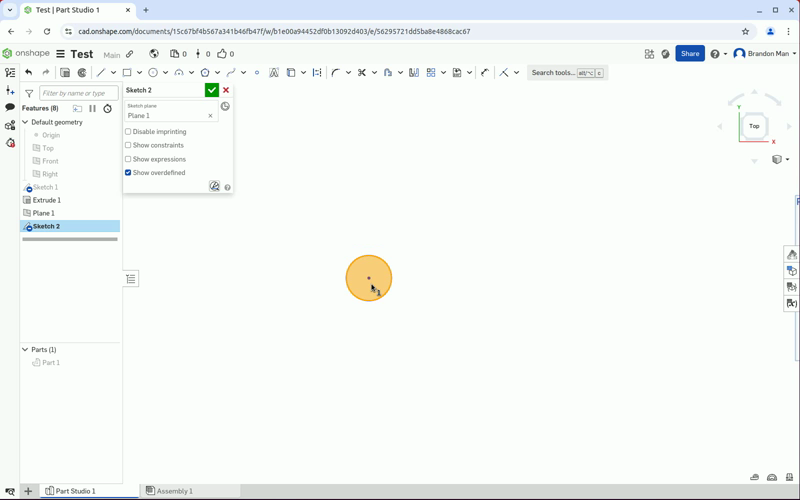
scroll(-6)
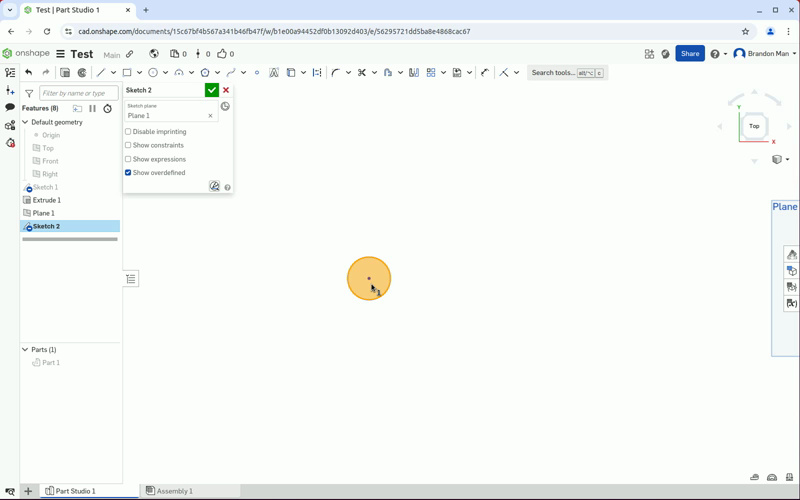
scroll(-6)
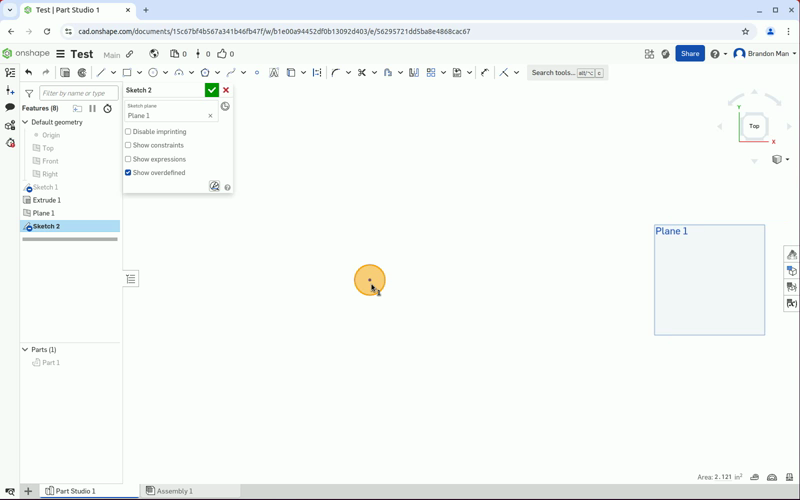
scroll(-6)
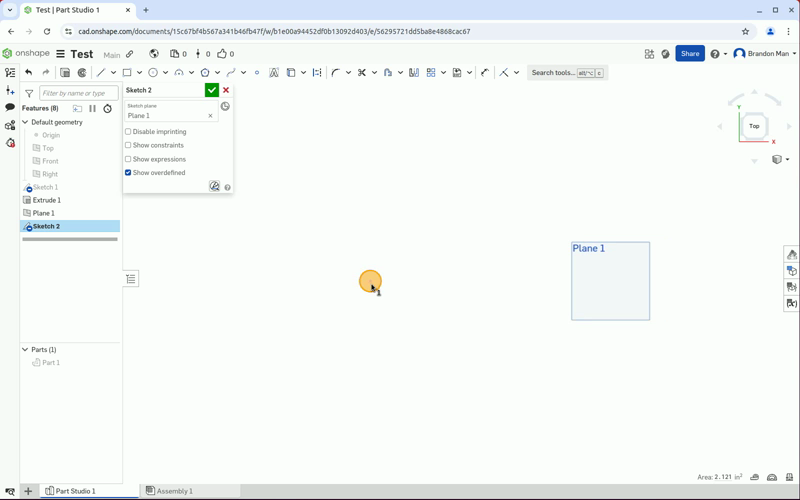
scroll(-6)
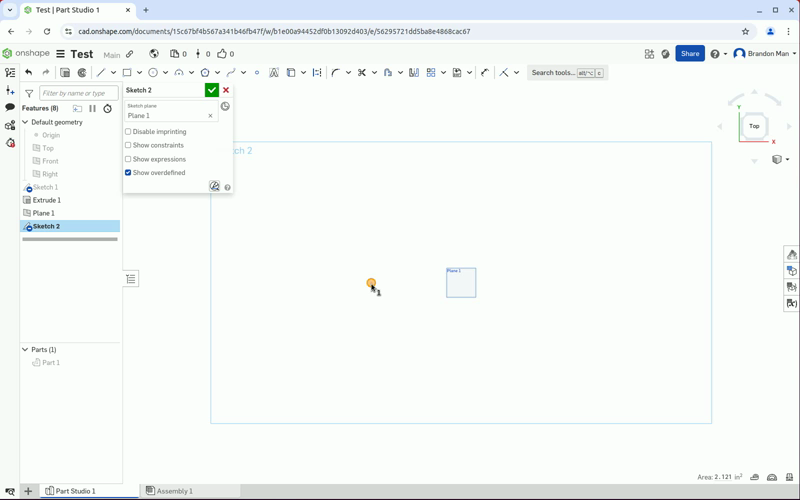
mouse_move(73, 352)
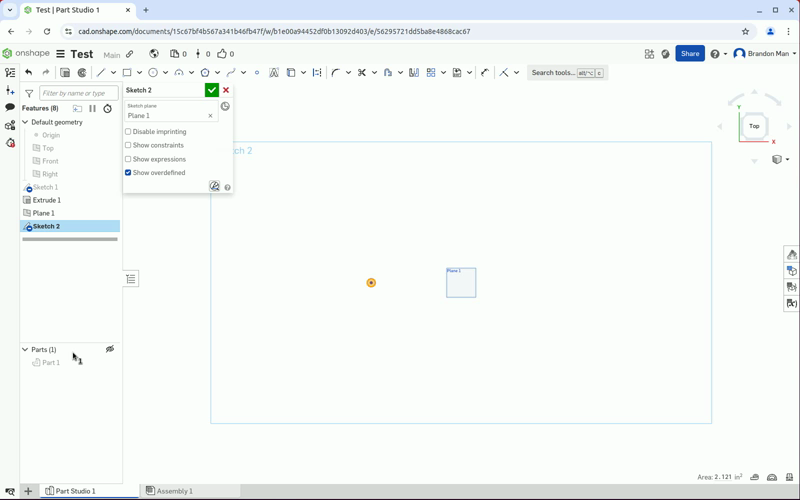
key(shift+y)
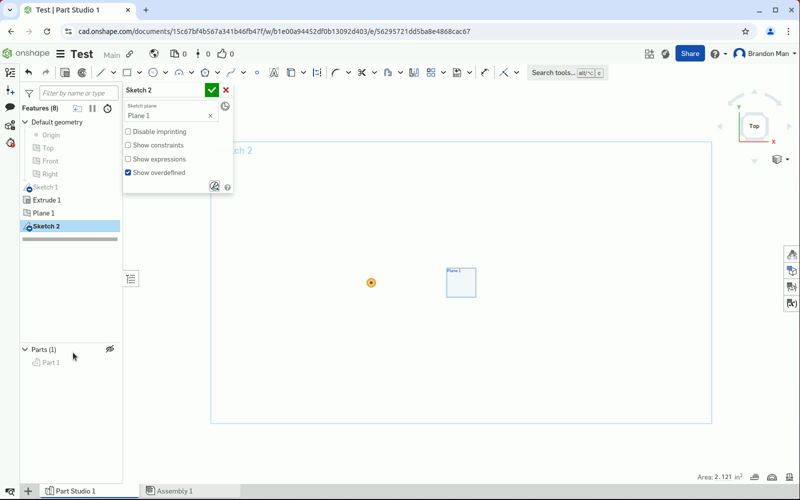
key(shift+e)
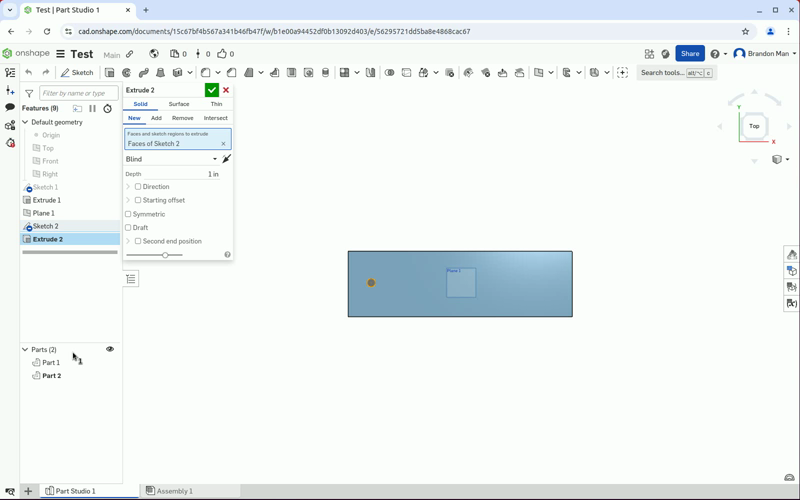
mouse_move(143, 106)
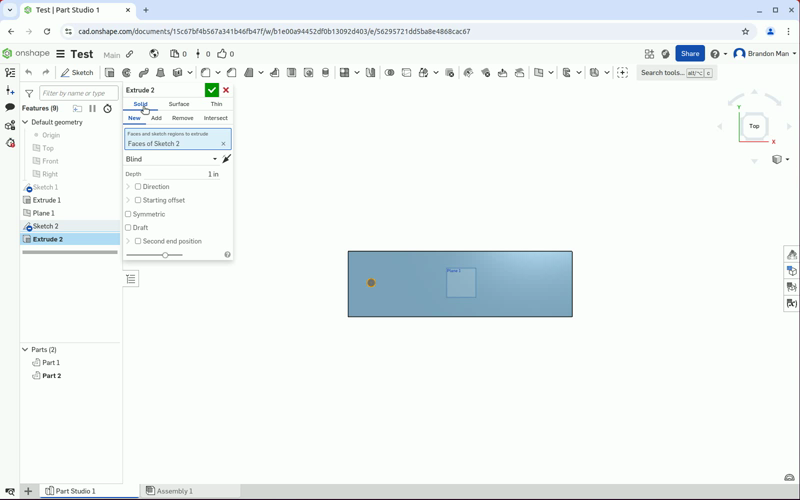
click(143, 106)
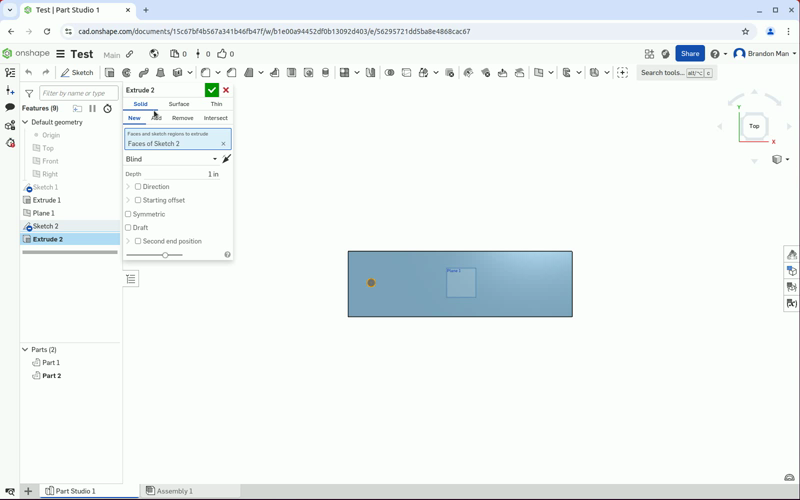
mouse_move(186, 120)
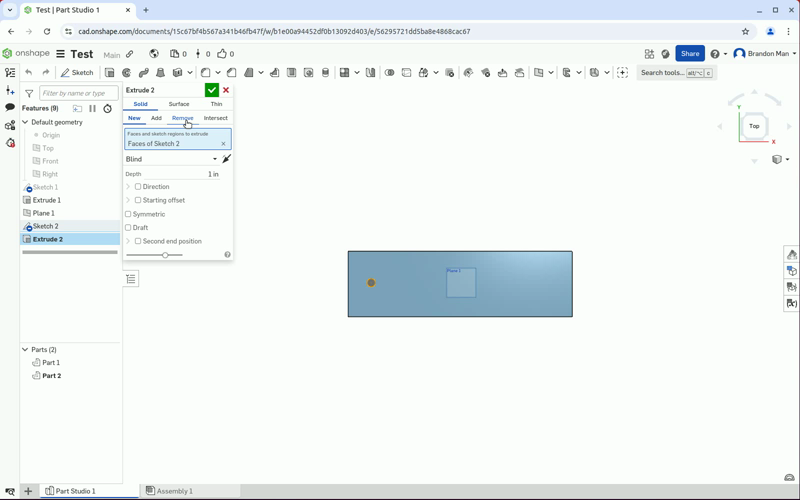
click(186, 120)
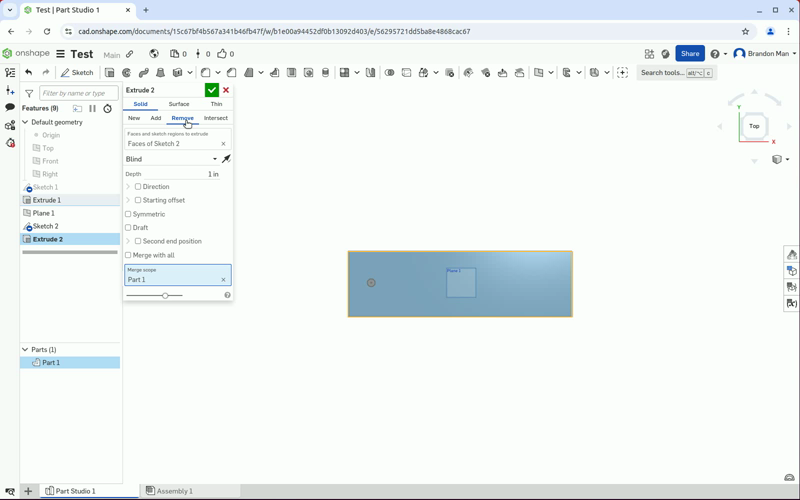
key(tab, 4)
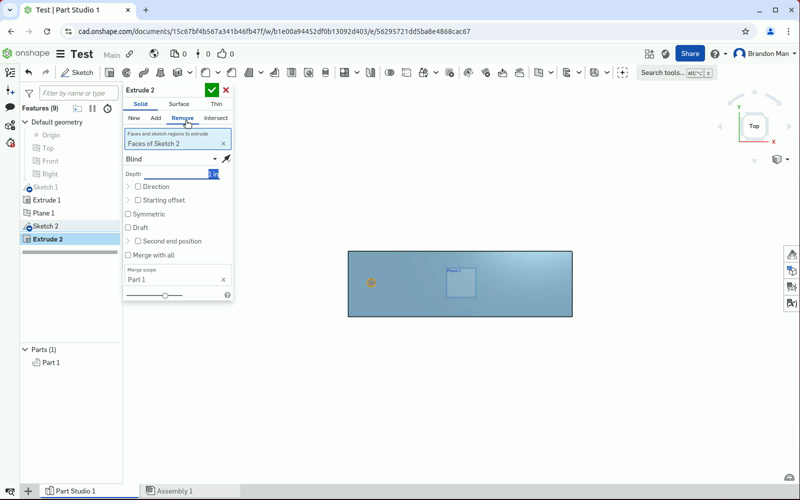
text(4.574)
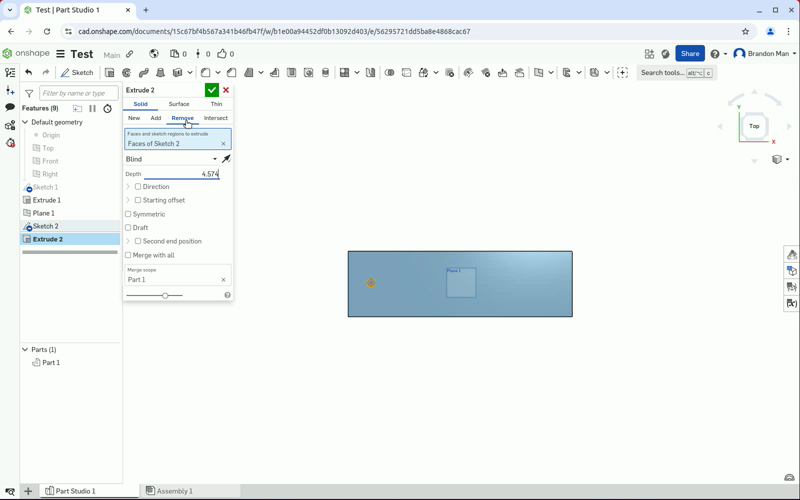
key(tab, 6)
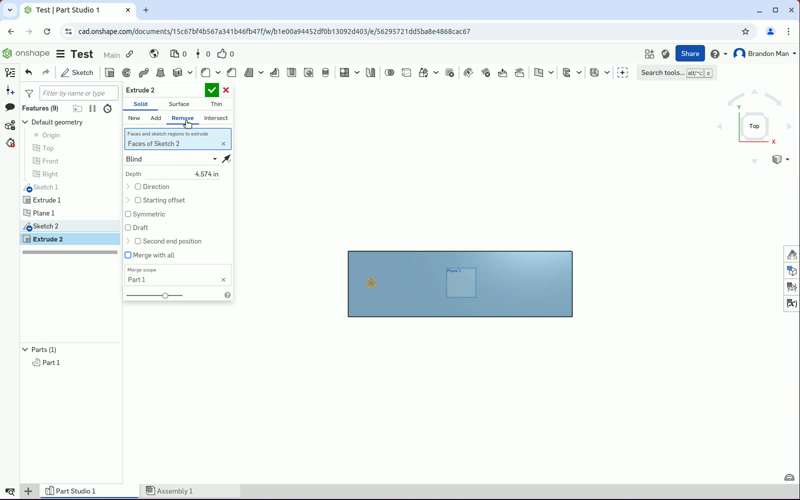
key(space)
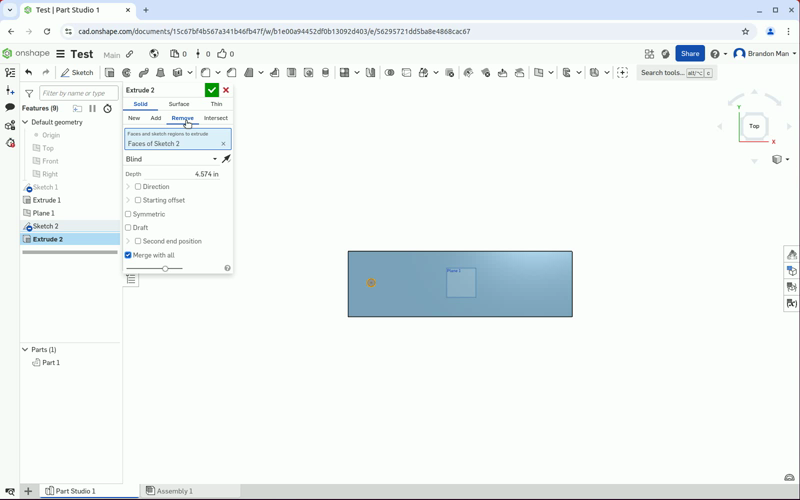
key(enter)
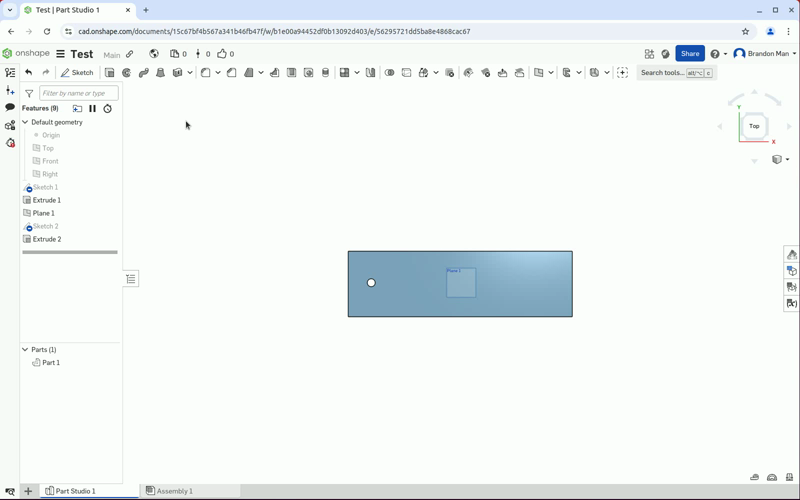
key(shift+h)
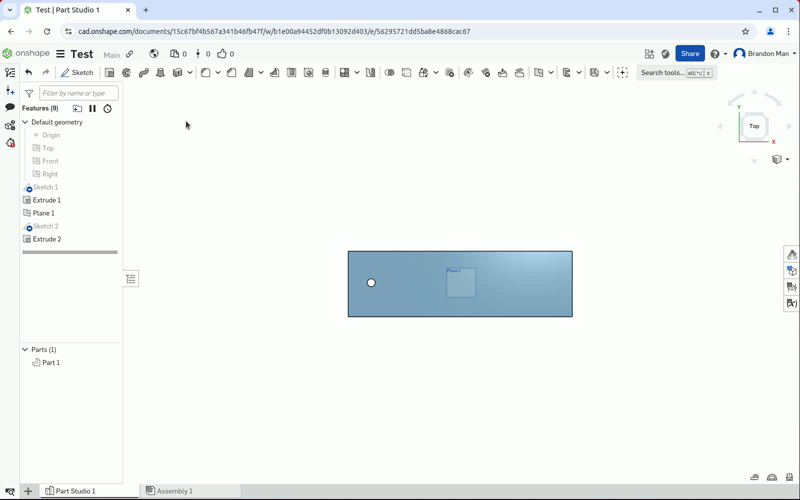
key(shift+h)
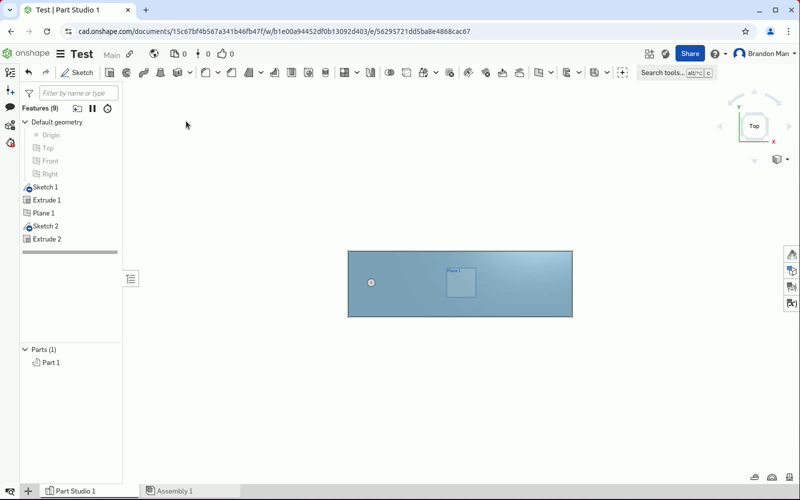
key(shift+7)
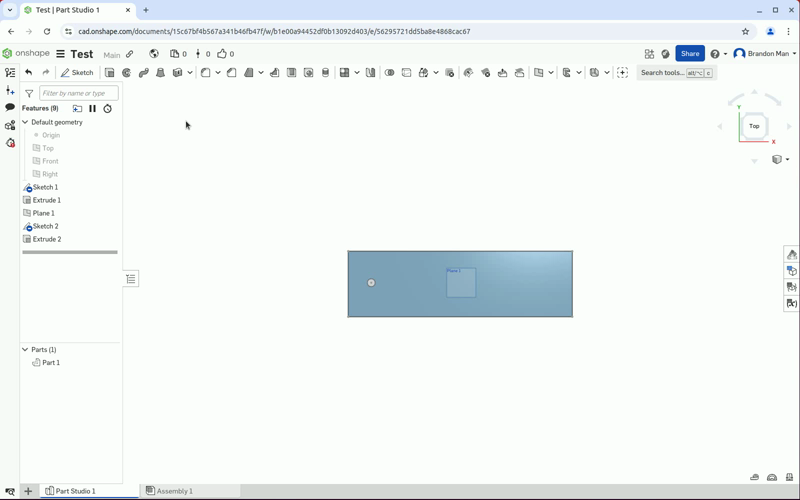
key(up, 3)
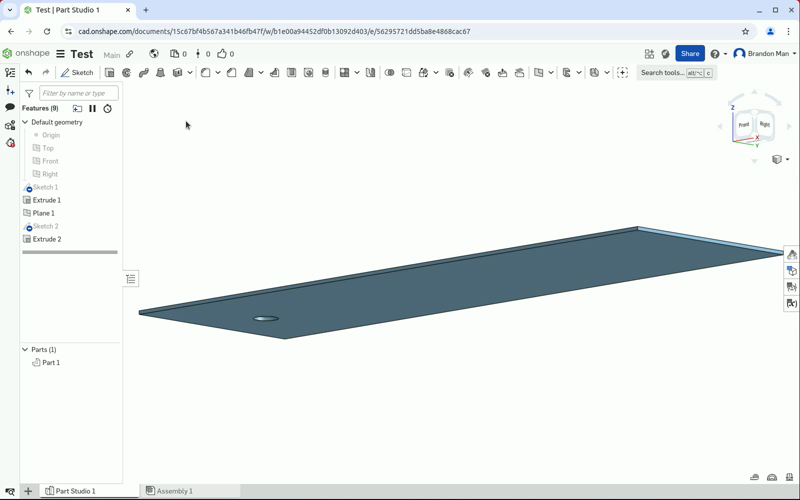
key(left, 3)
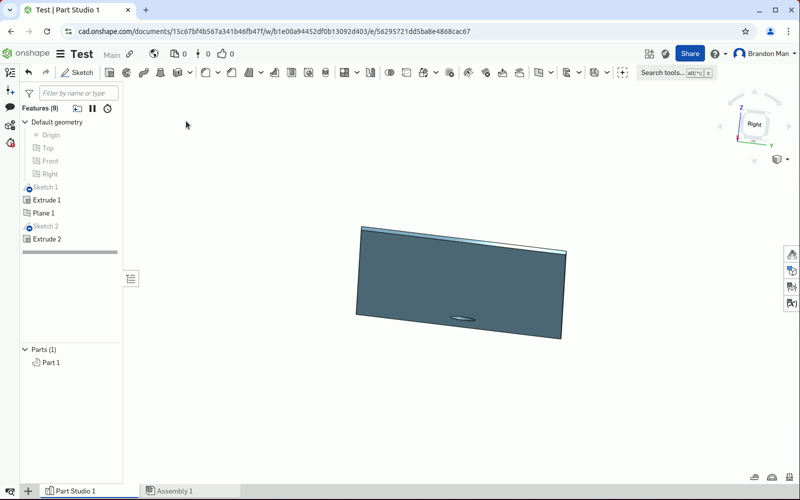
key(right, 3)
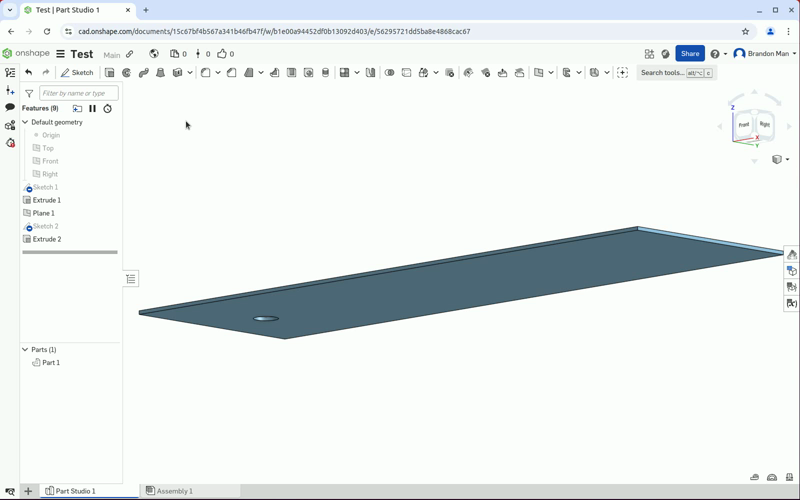
key(down, 3)
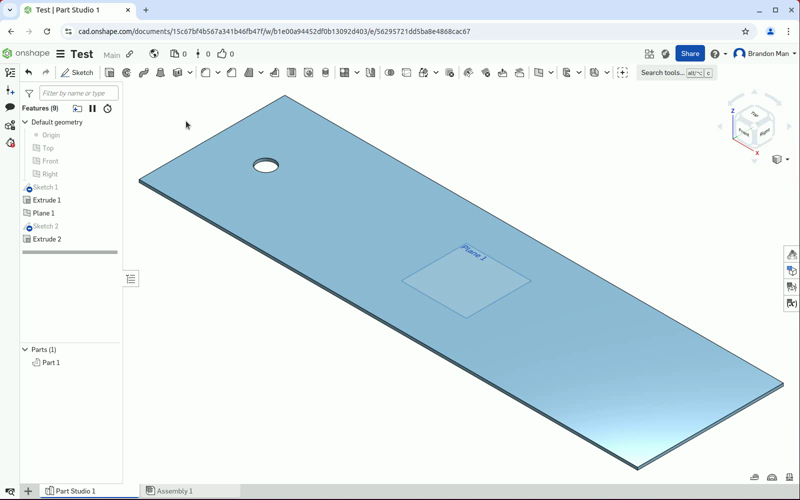
mouse_move(73, 189)
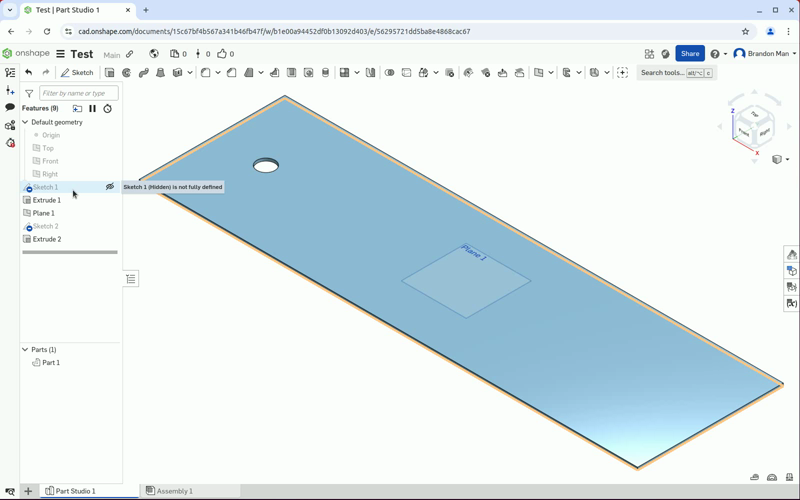
click(73, 189)